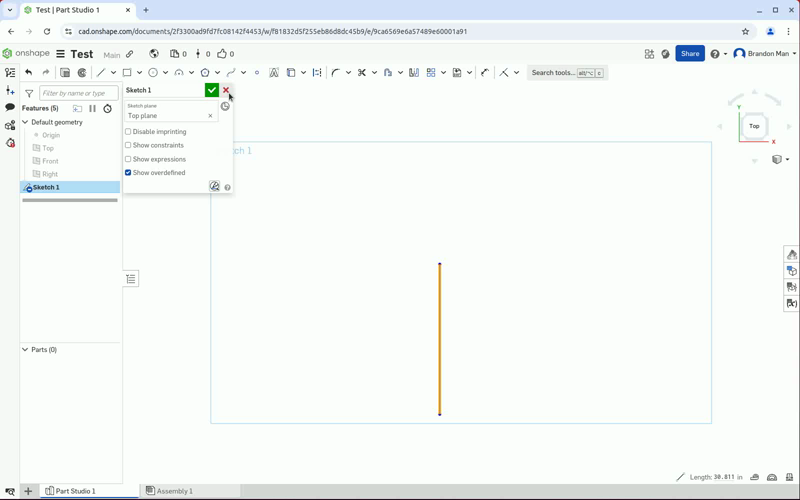
key(shift+h)
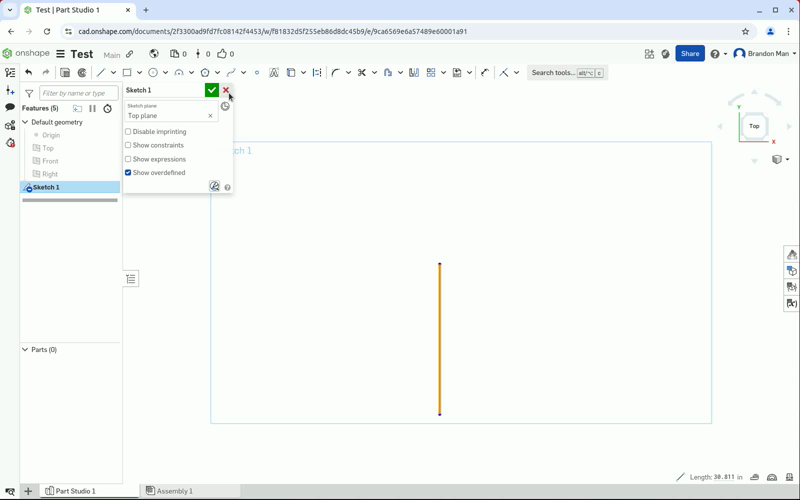
key(shift+s)
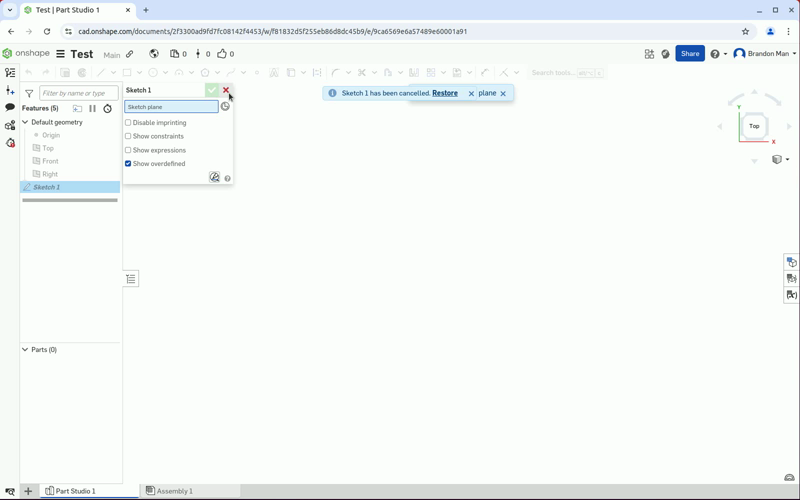
mouse_move(73, 150)
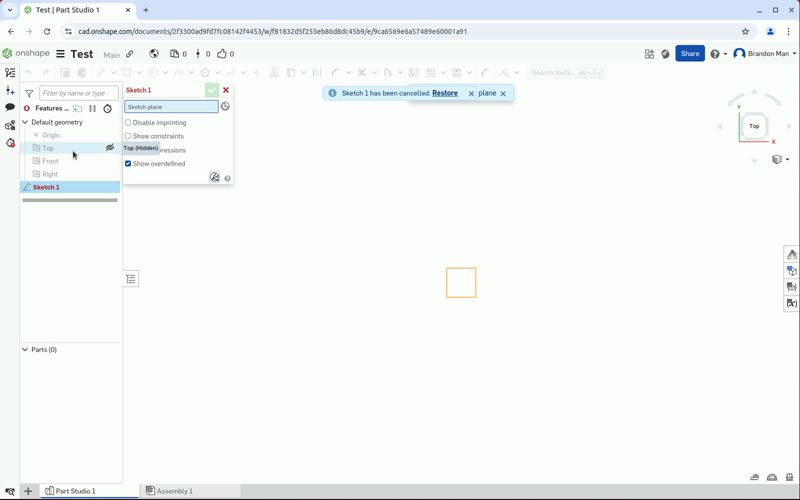
click(73, 150)
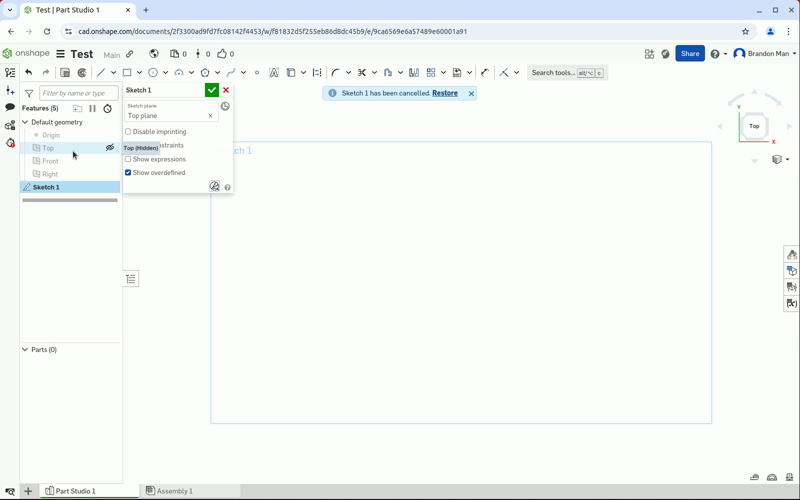
mouse_move(73, 352)
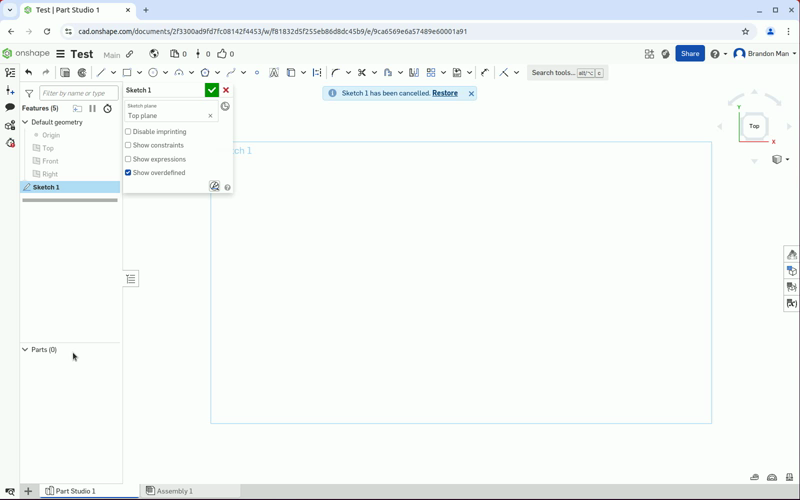
key(y)
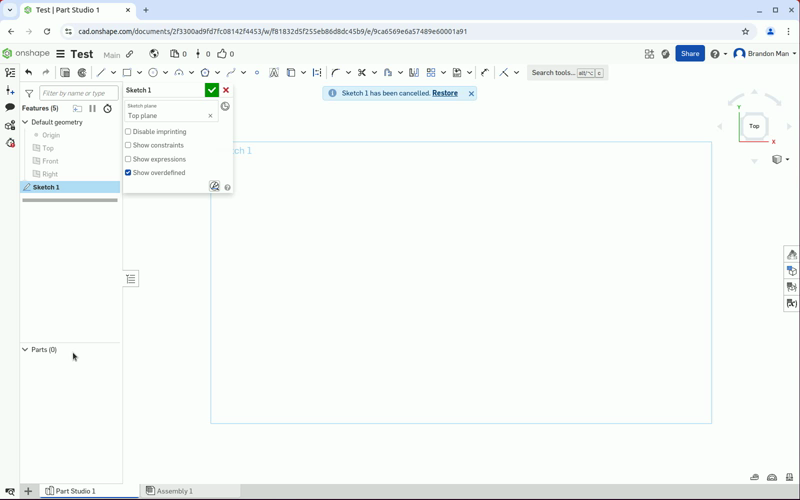
key(c)
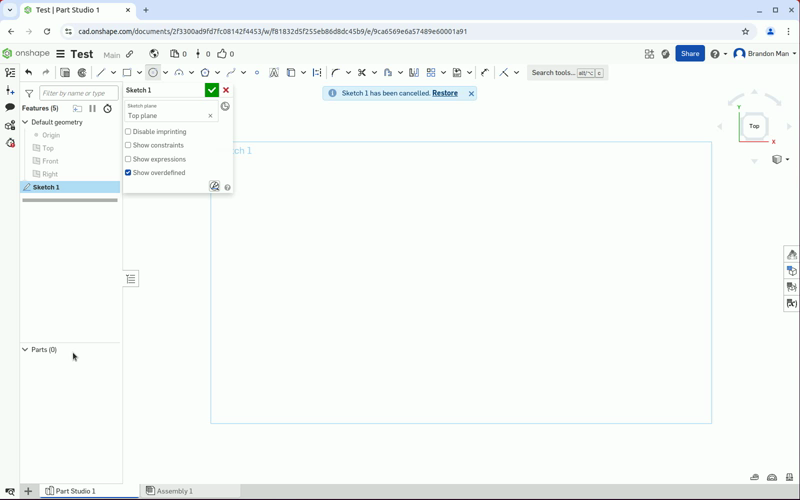
key_down(shift)
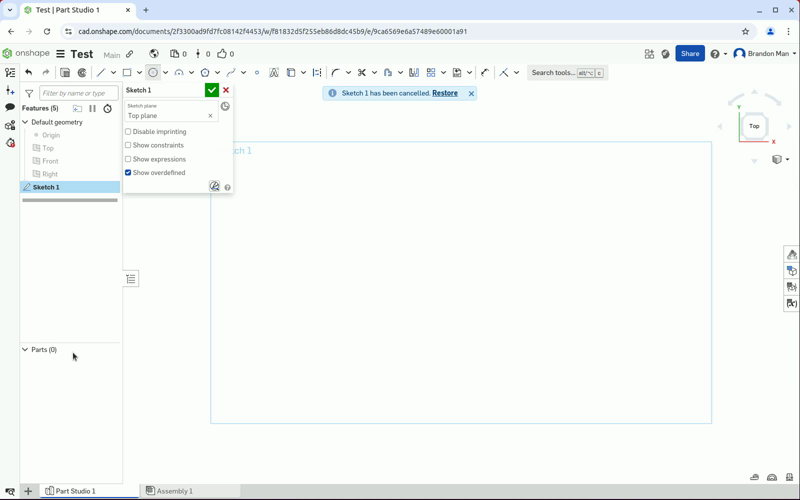
mouse_move(461, 282)
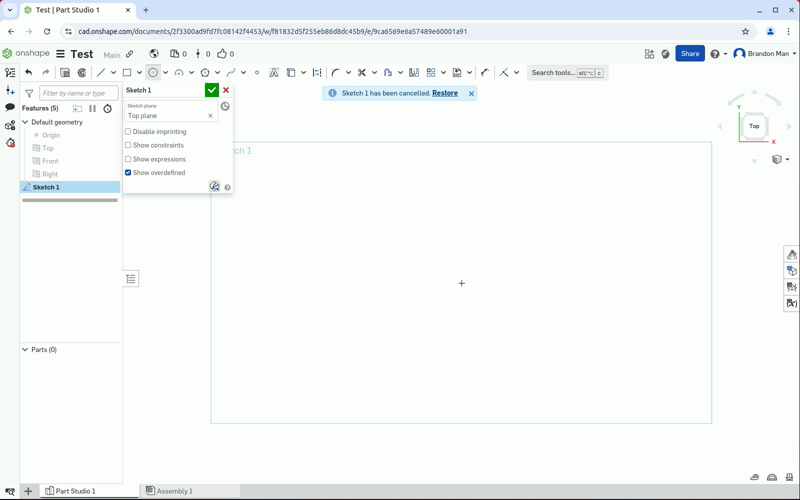
click(461, 282)
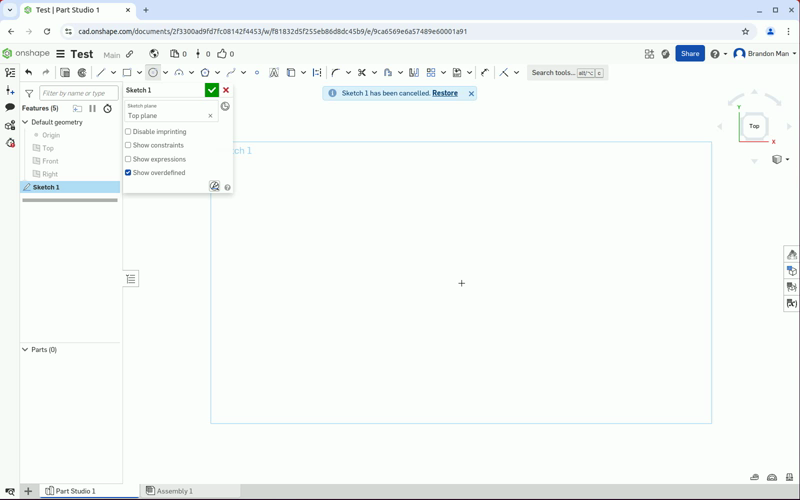
key_up(shift)
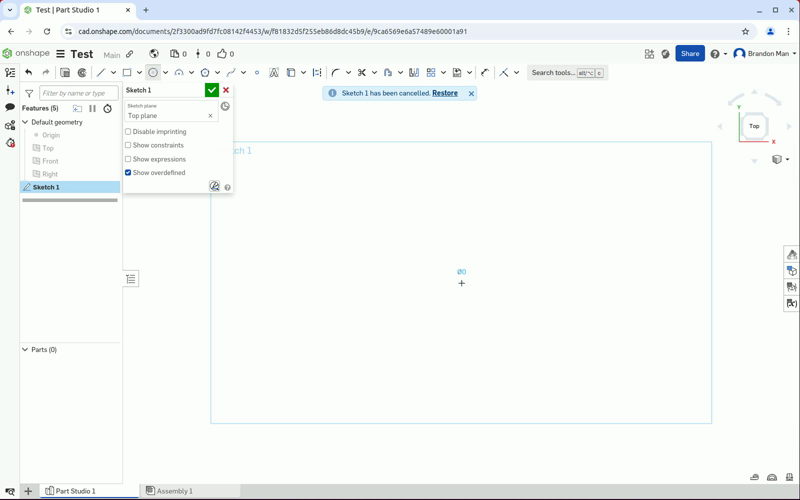
mouse_move(479, 282)
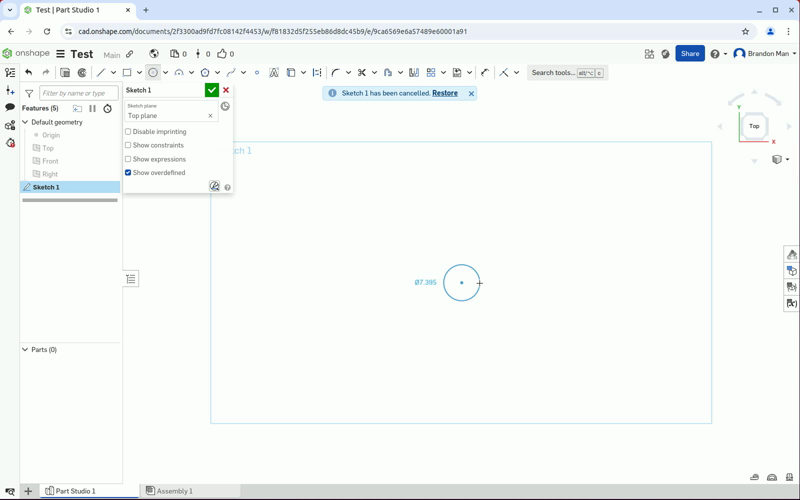
click(479, 282)
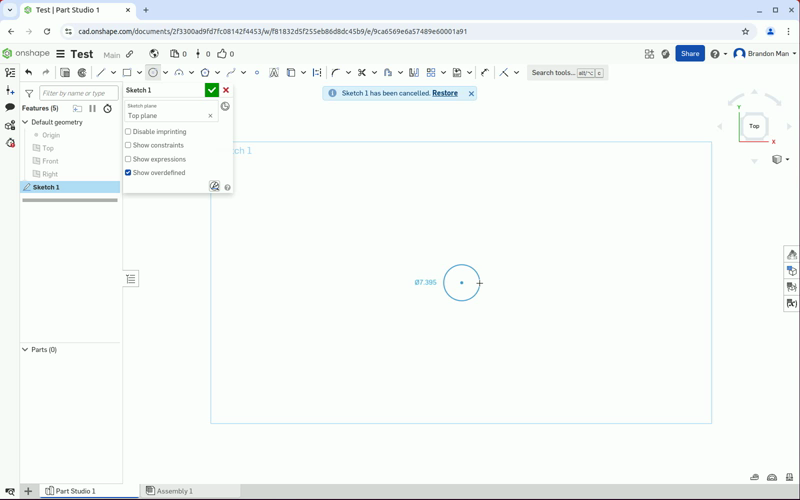
key(esc)
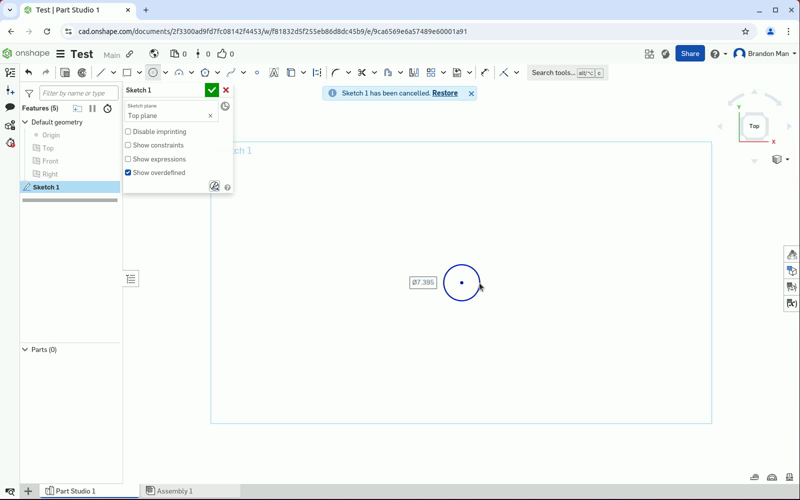
mouse_move(463, 291)
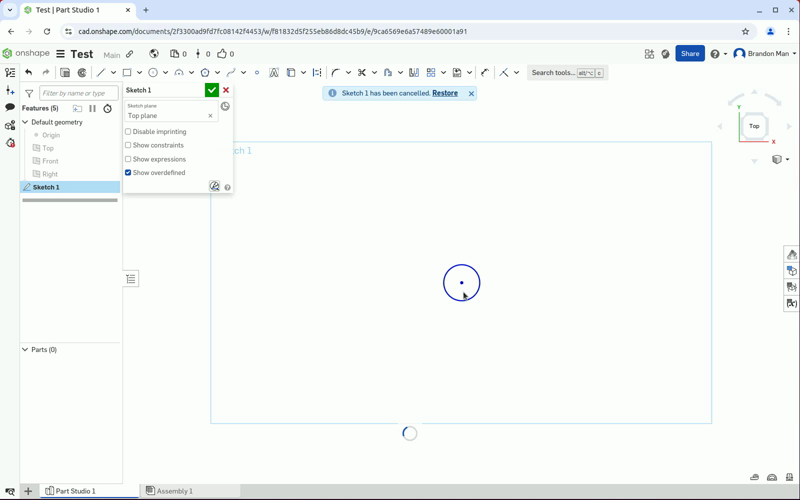
scroll(6)
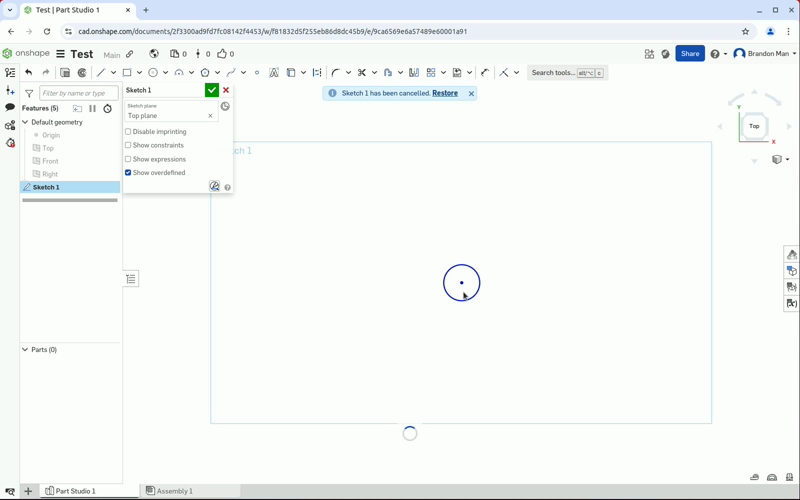
scroll(6)
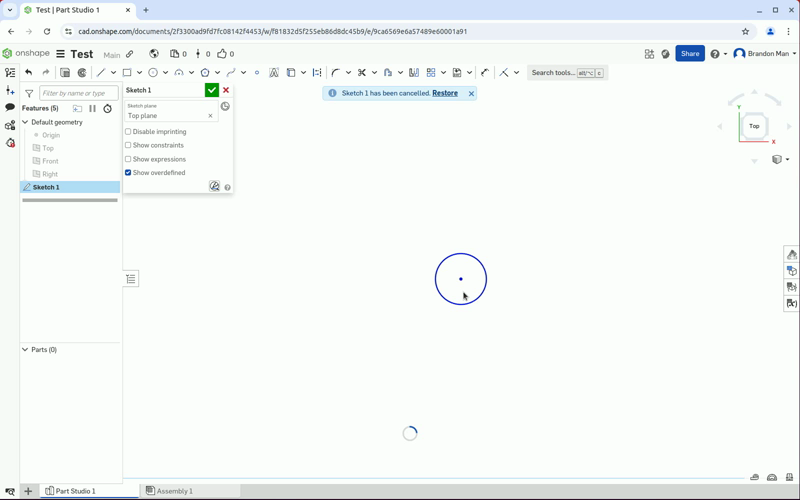
scroll(6)
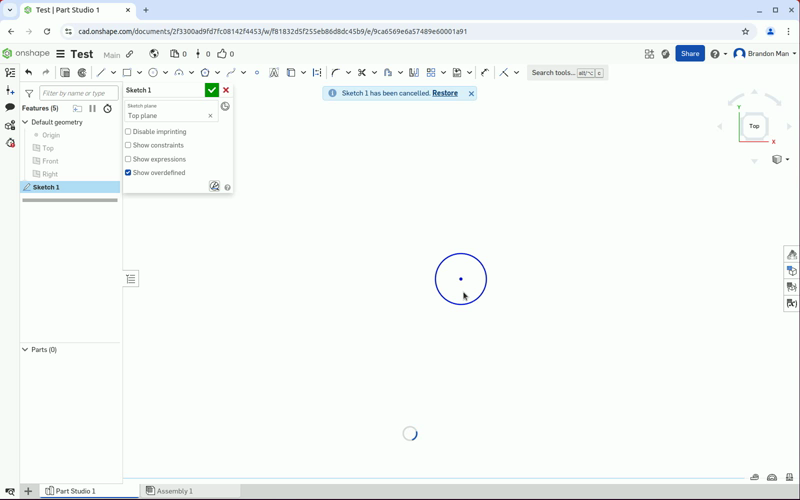
scroll(6)
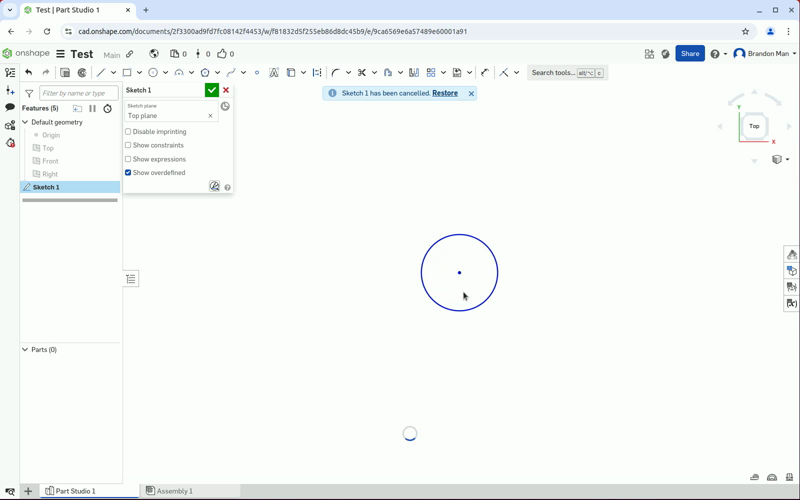
scroll(6)
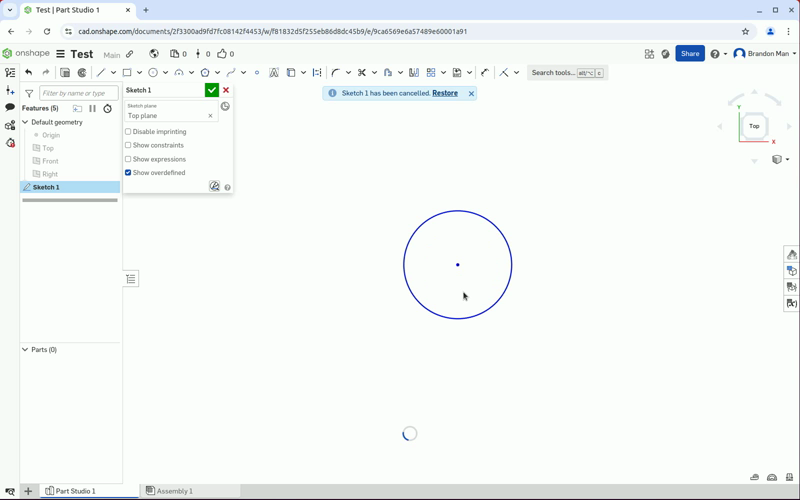
scroll(6)
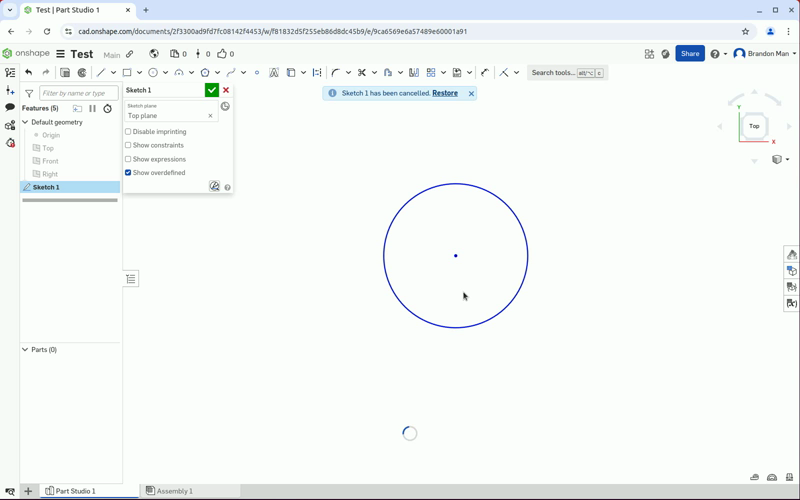
scroll(6)
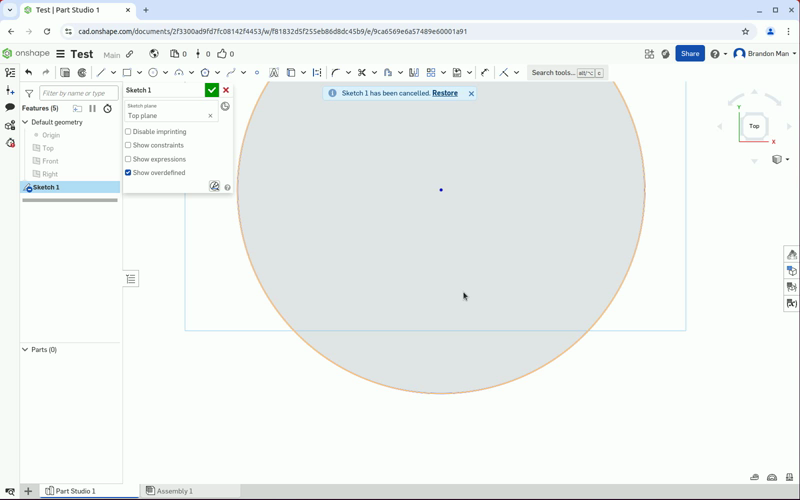
click(463, 291)
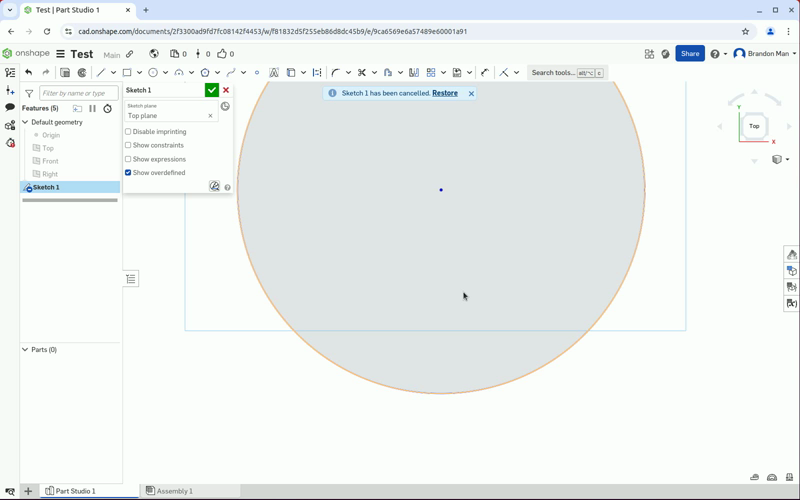
scroll(-6)
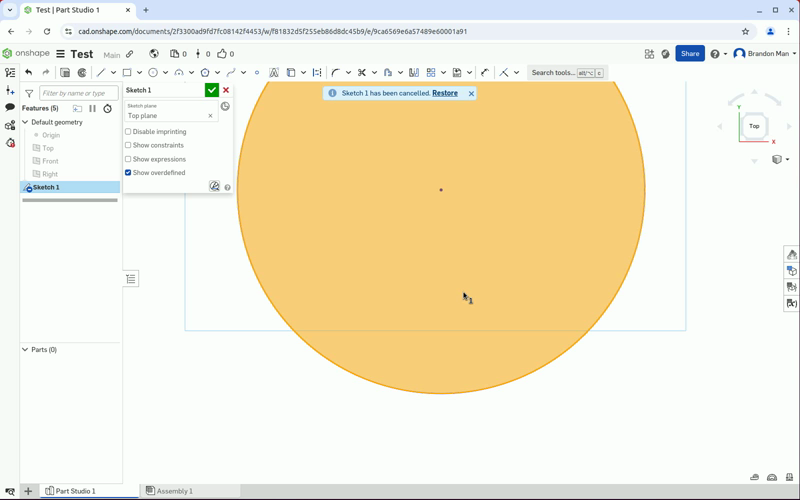
scroll(-6)
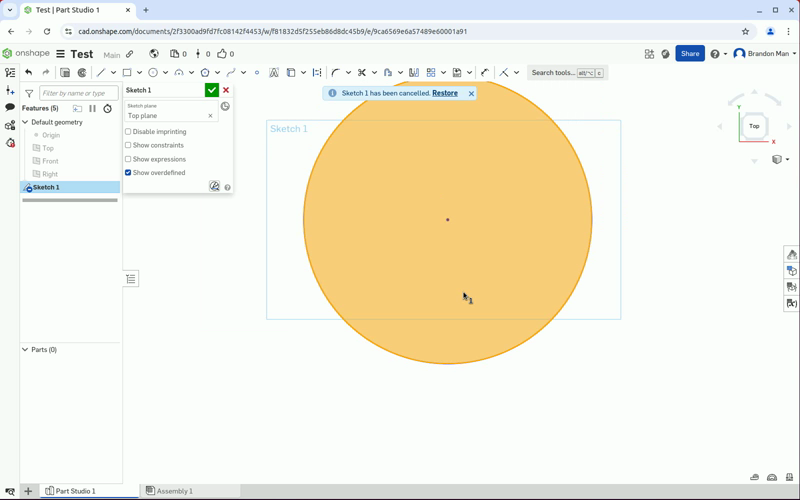
scroll(-6)
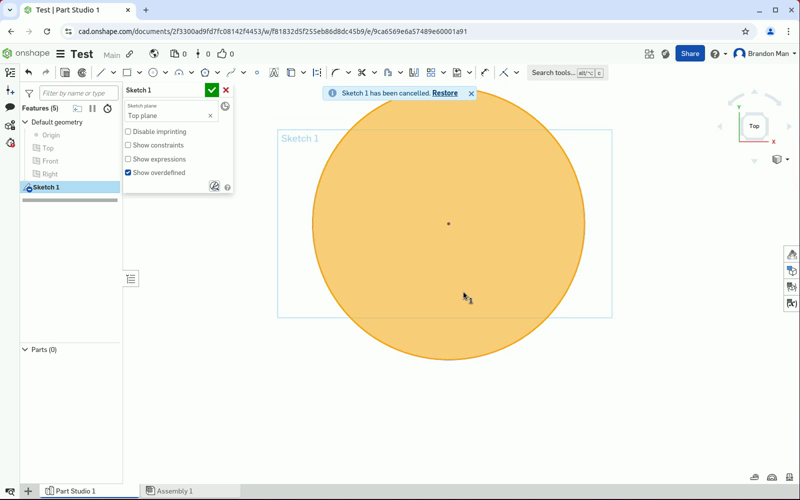
scroll(-6)
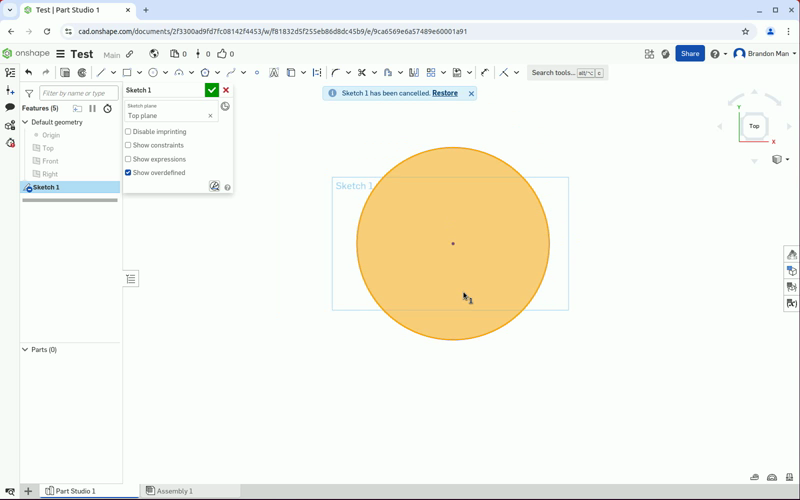
scroll(-6)
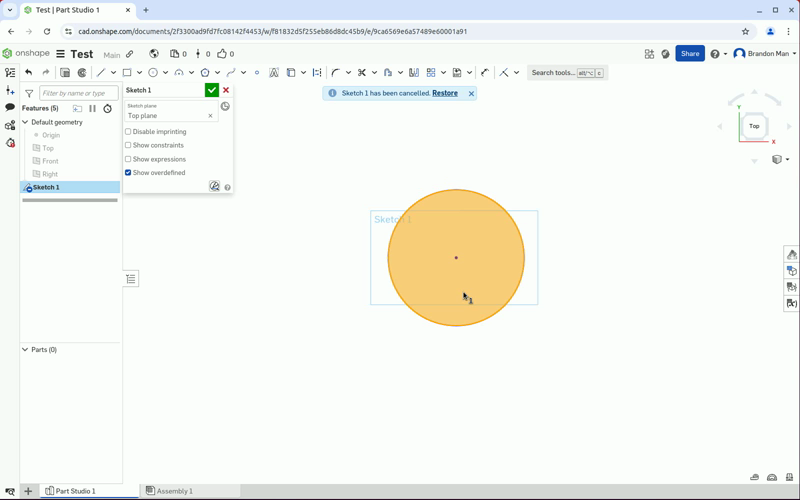
scroll(-6)
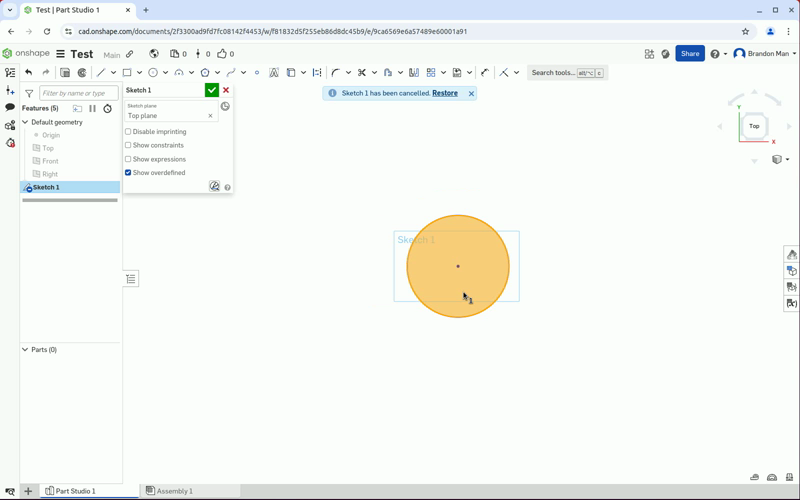
scroll(-6)
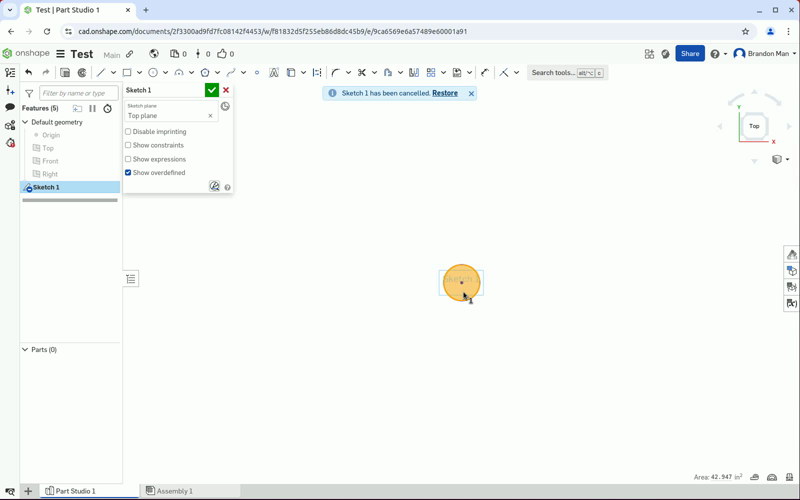
mouse_move(73, 352)
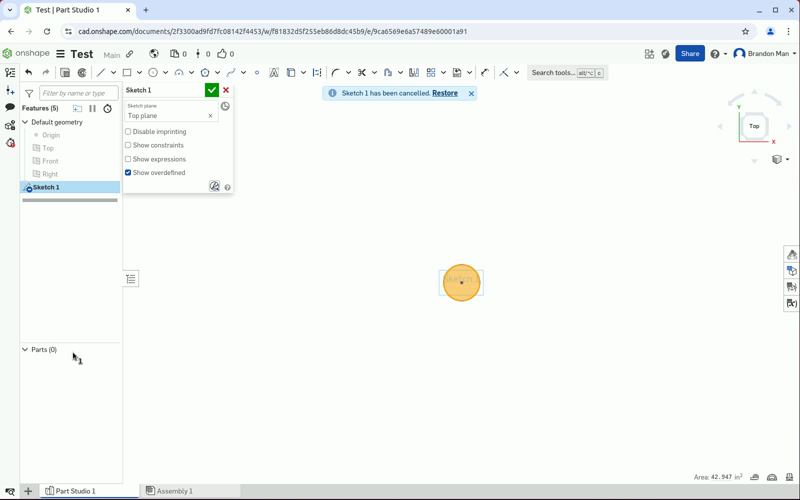
key(shift+y)
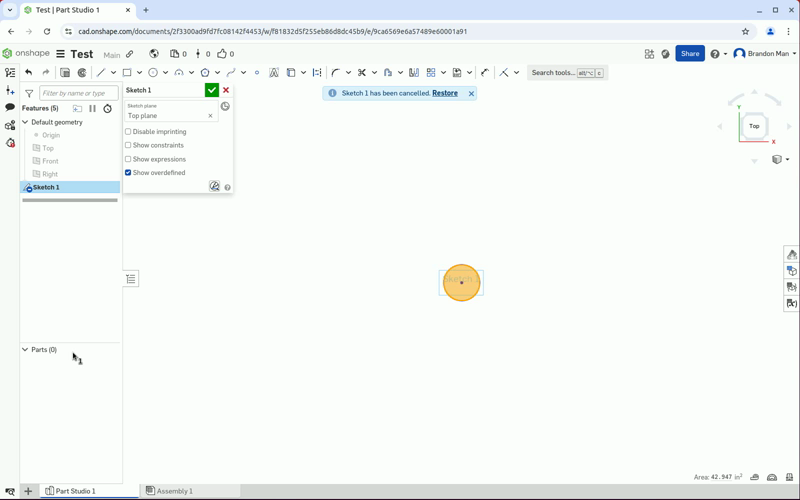
key(shift+e)
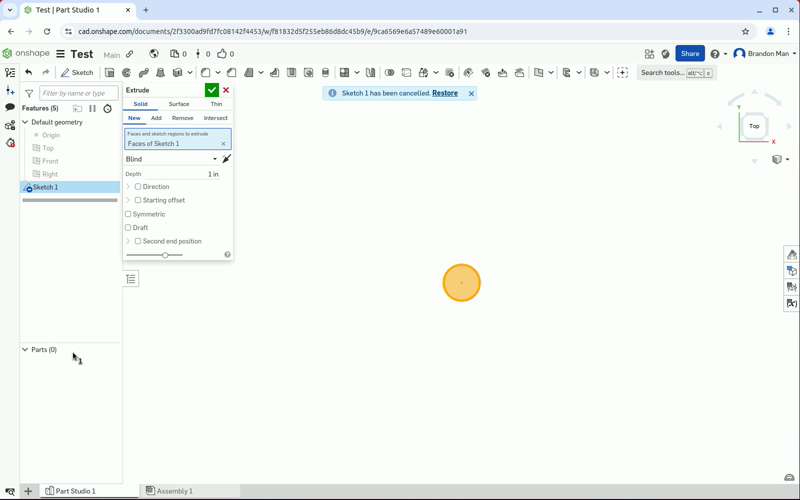
mouse_move(143, 106)
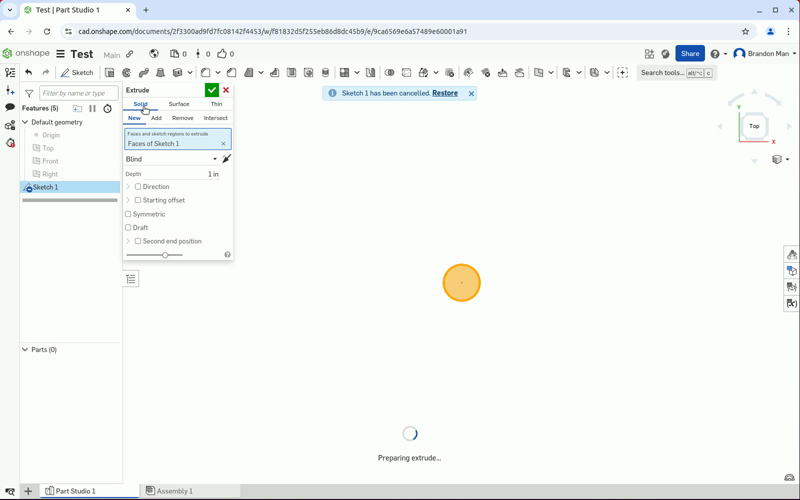
click(143, 106)
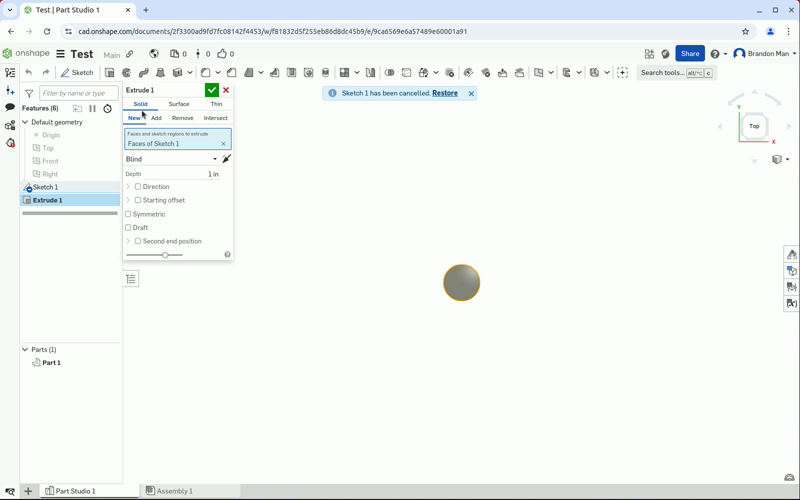
mouse_move(137, 120)
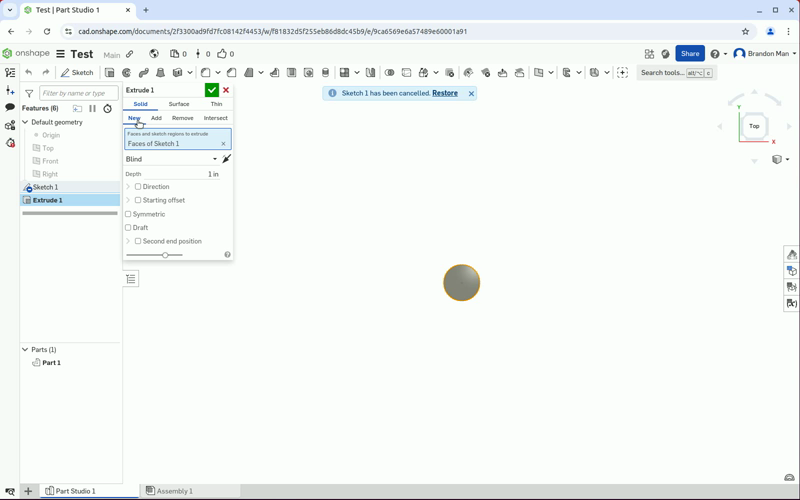
click(137, 120)
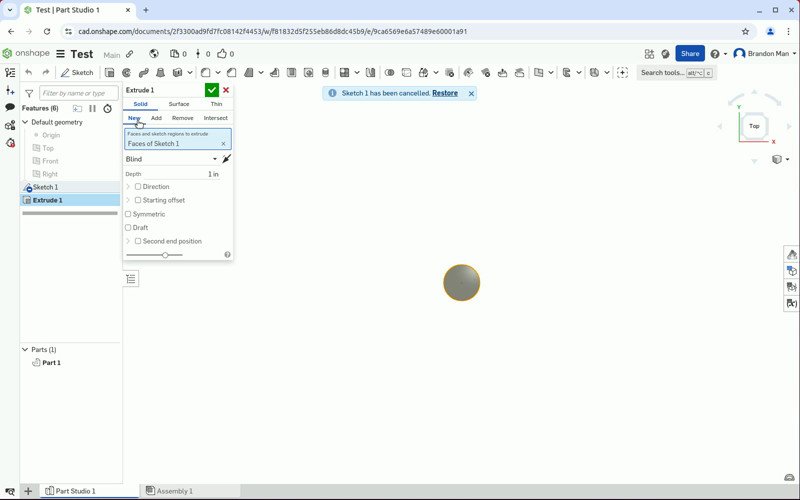
key(tab, 4)
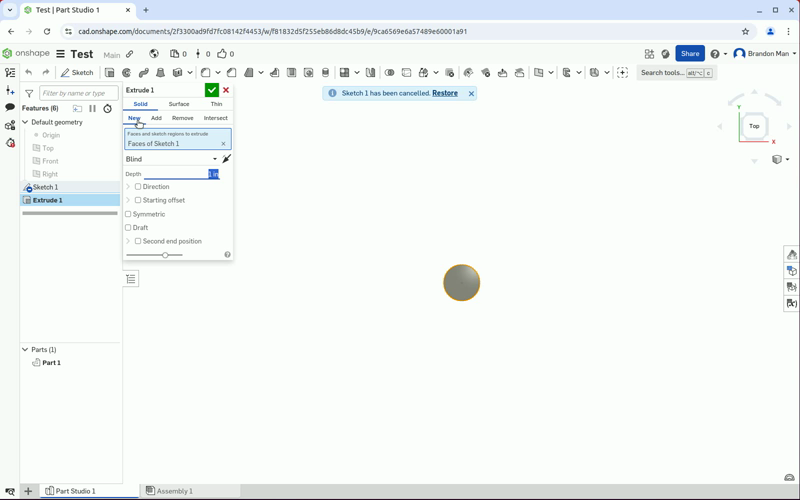
text(18.535)
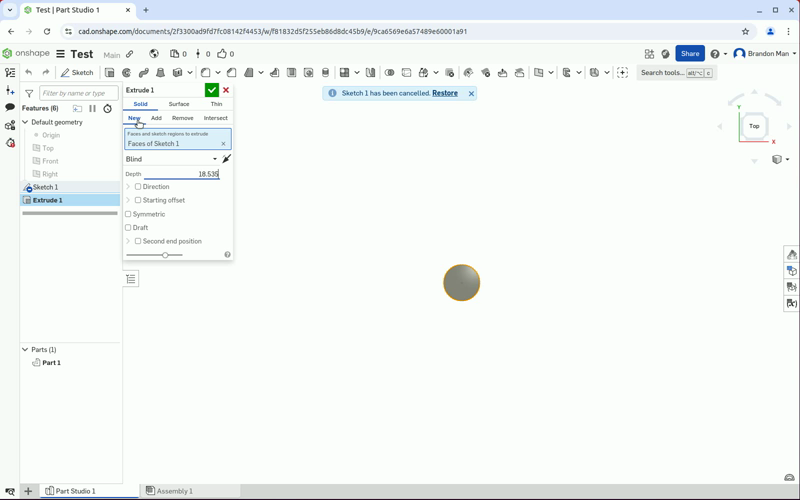
key(enter)
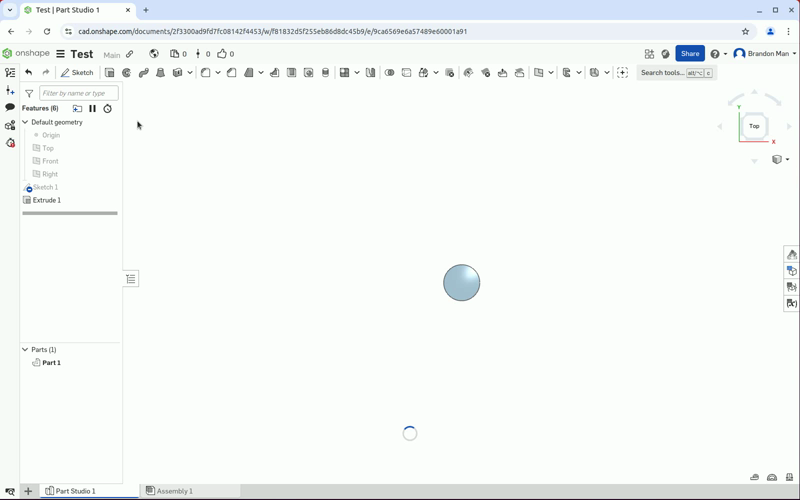
key(shift+h)
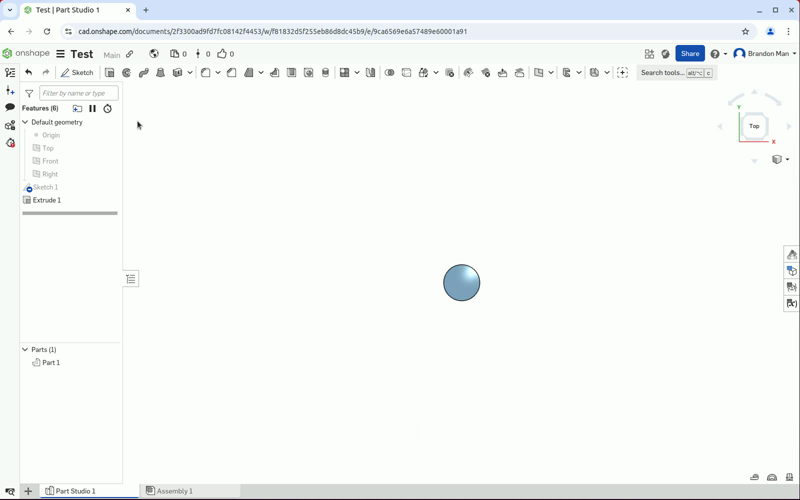
key(shift+h)
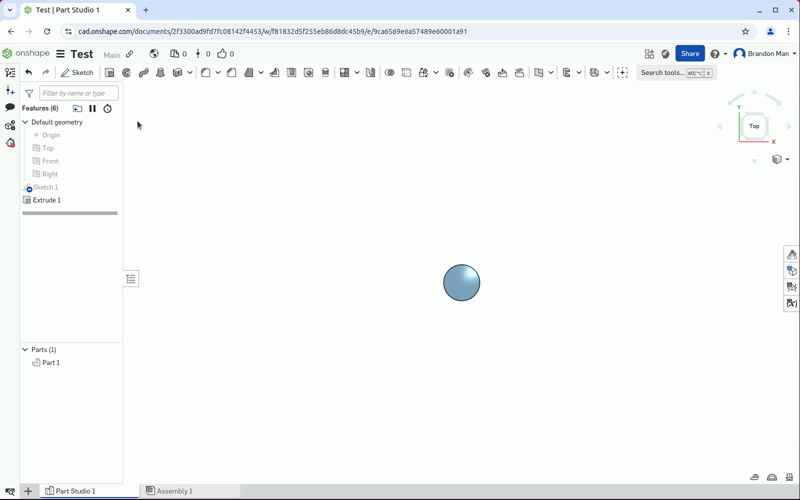
mouse_move(73, 189)
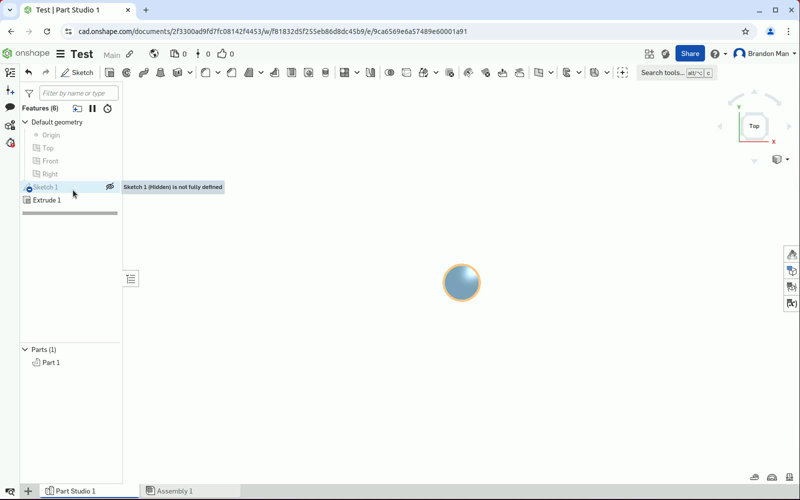
click(73, 189)
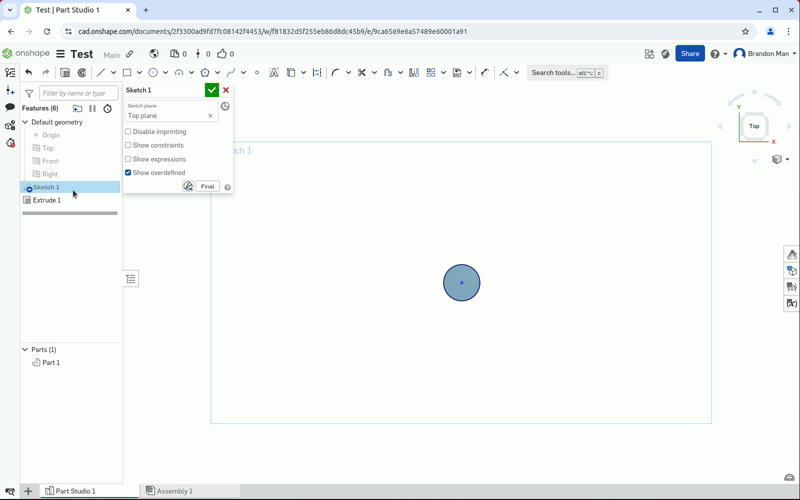
mouse_move(229, 92)
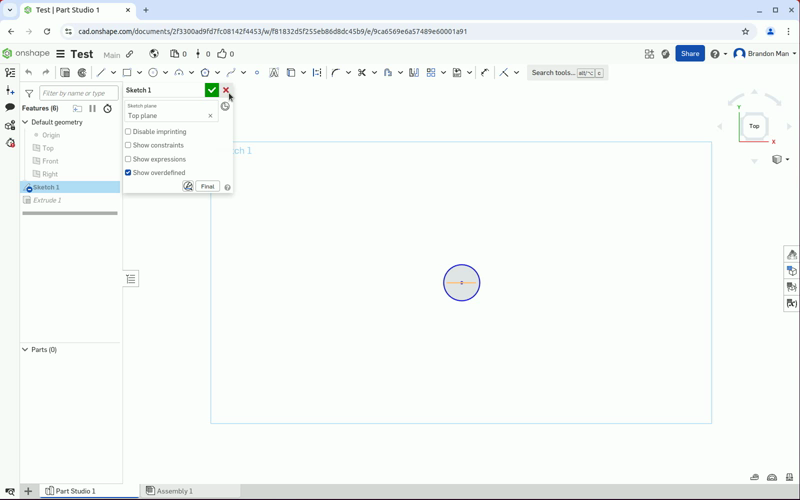
click(229, 92)
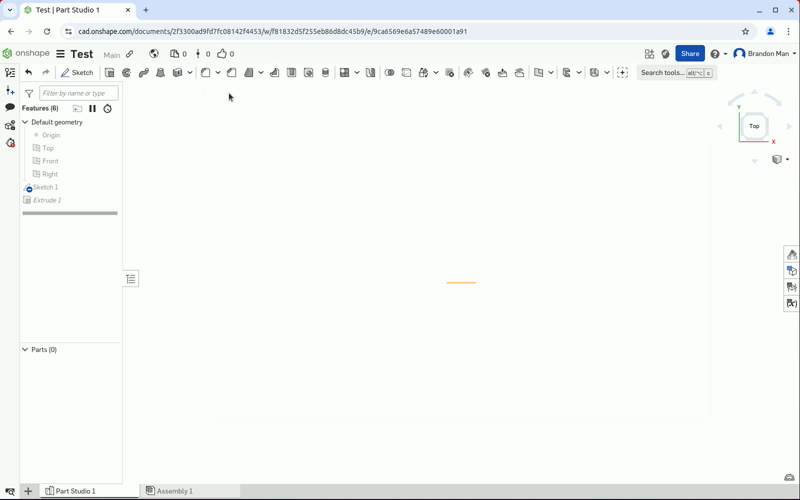
mouse_move(541, 75)
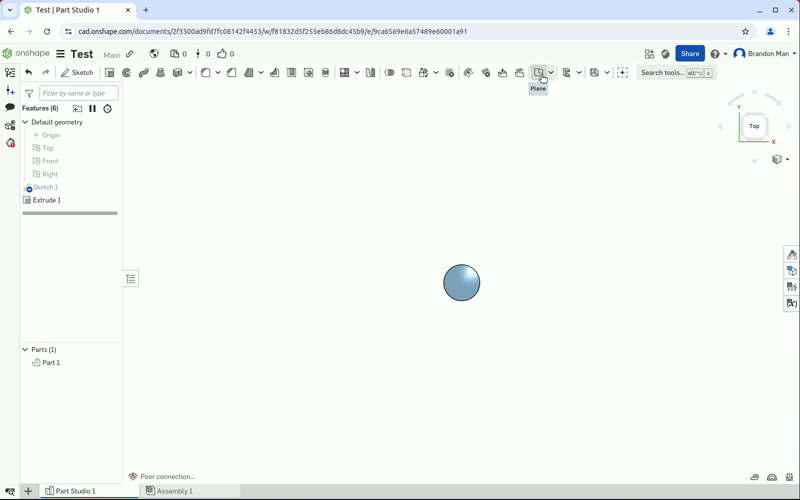
click(541, 75)
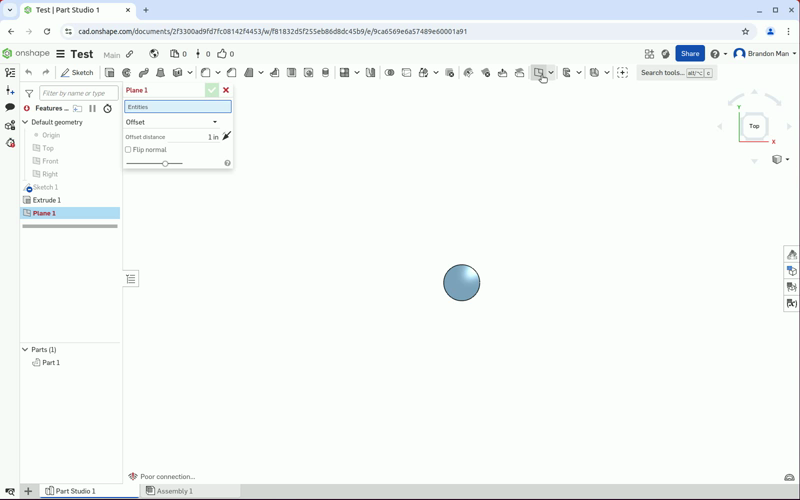
mouse_move(73, 150)
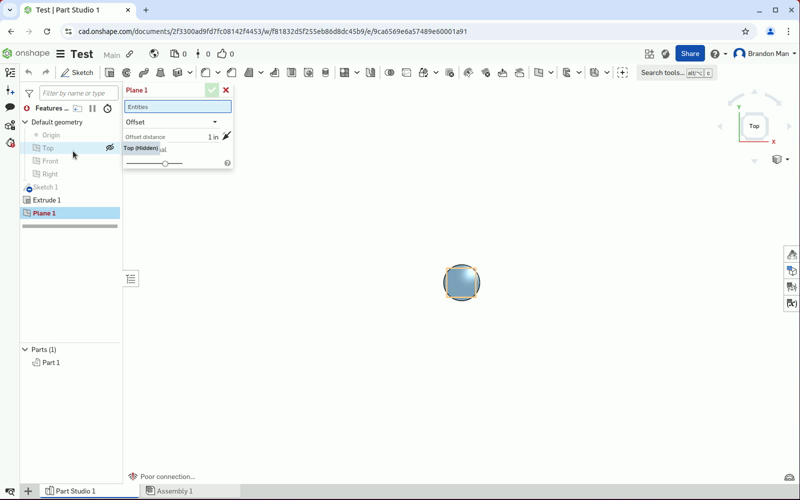
click(73, 150)
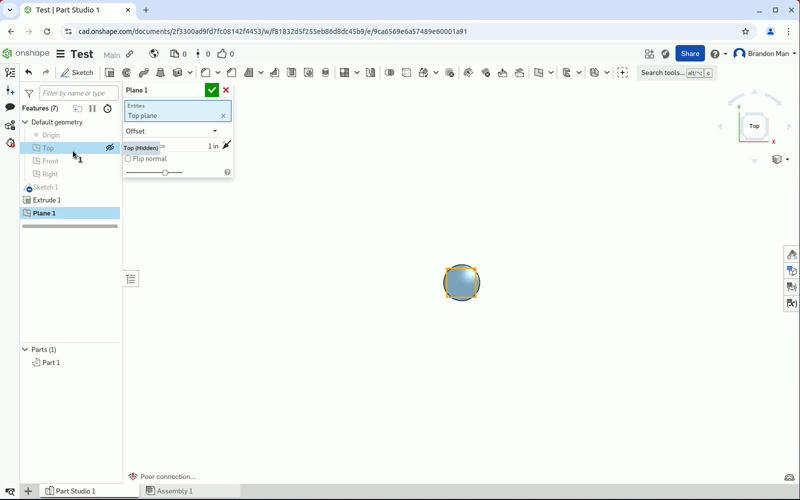
key(tab, 2)
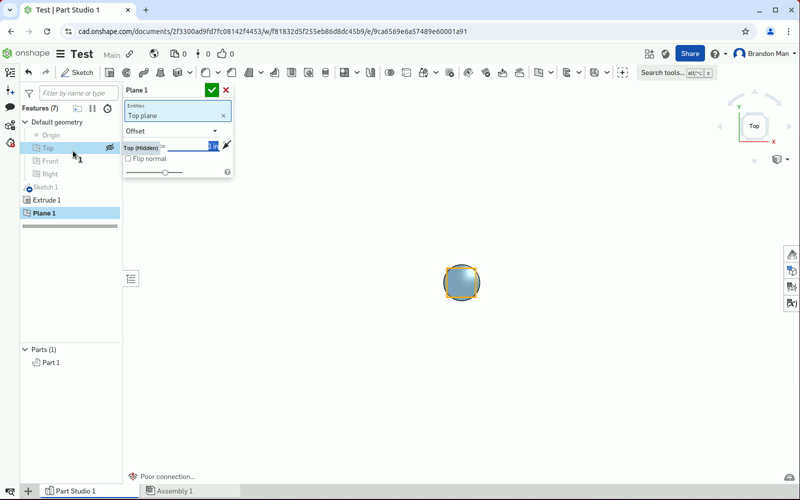
text(18.548)
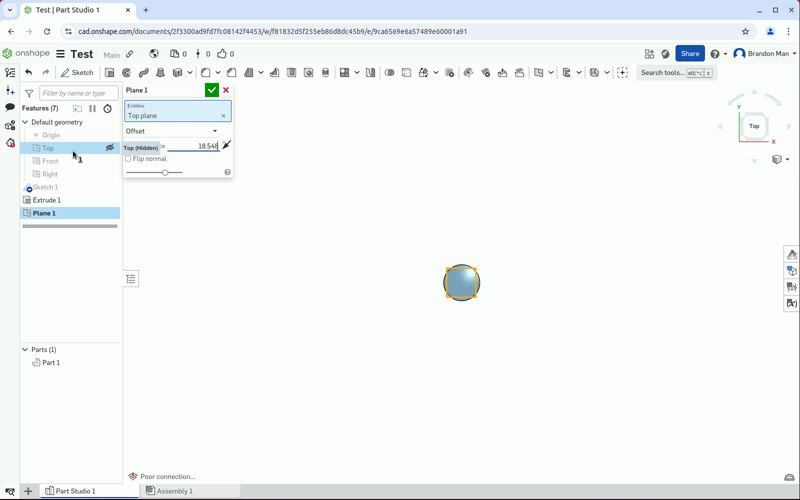
key(enter, 2)
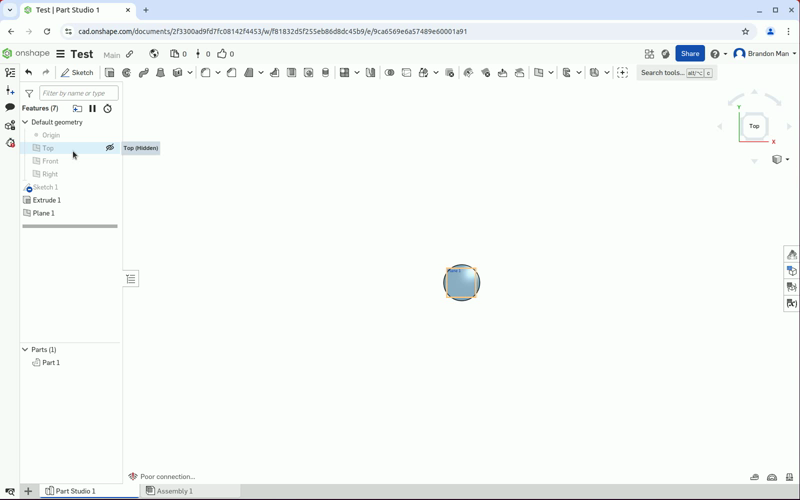
key(shift+s)
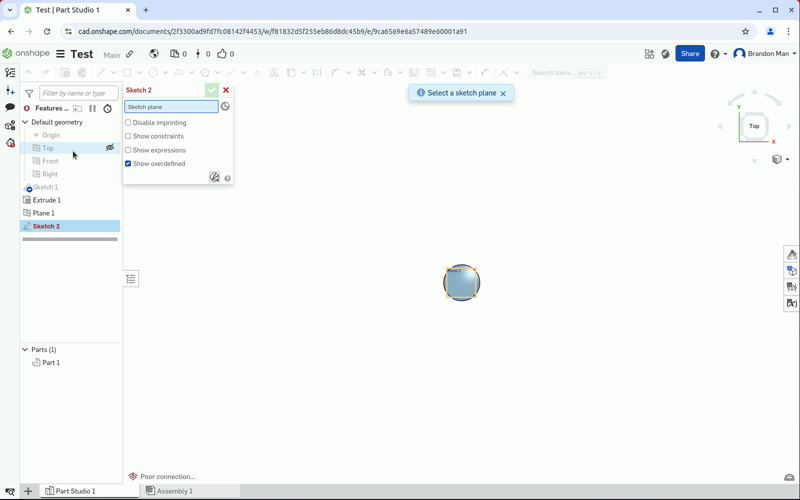
mouse_move(73, 215)
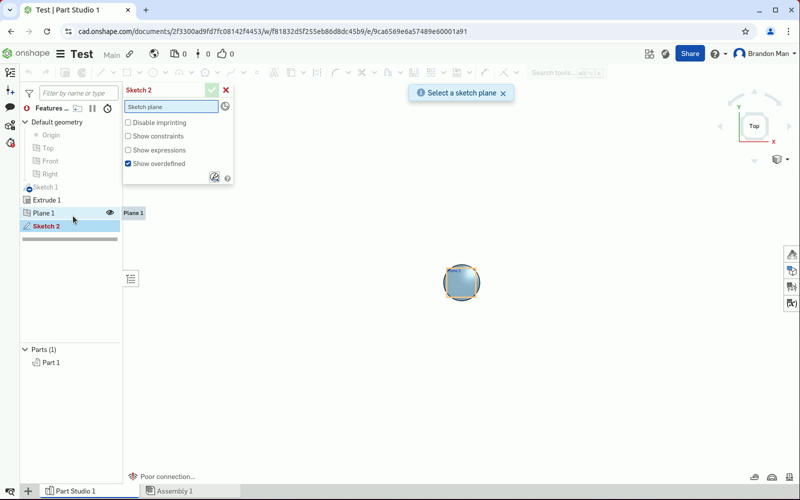
click(73, 215)
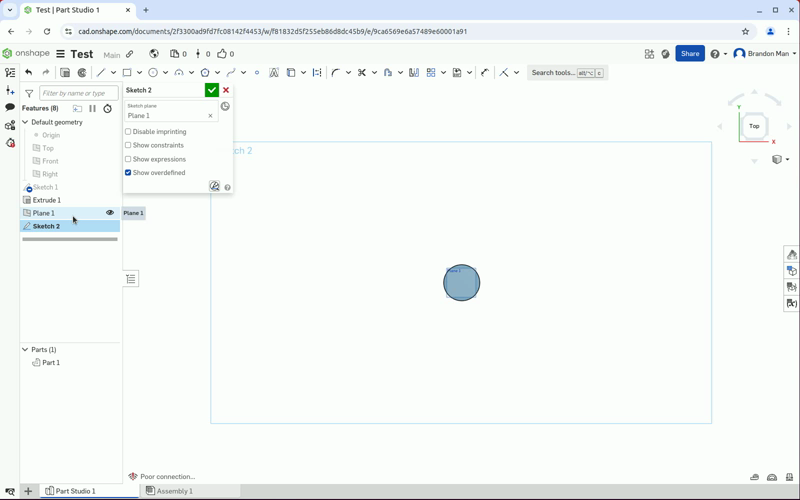
mouse_move(73, 352)
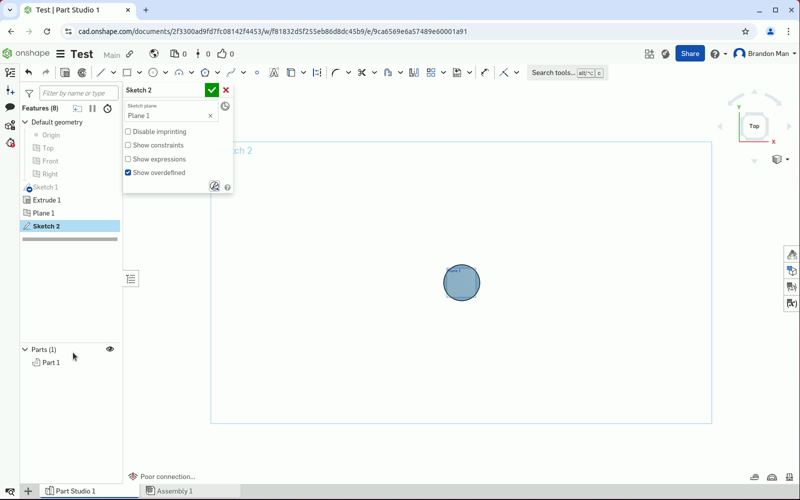
key(y)
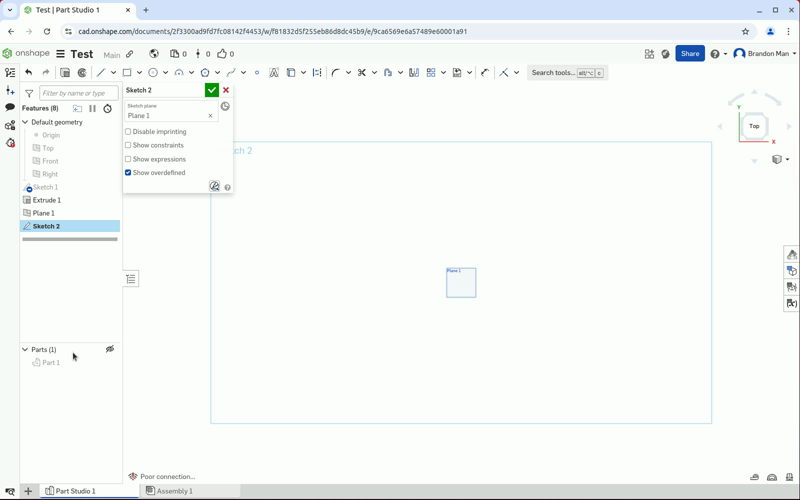
key(c)
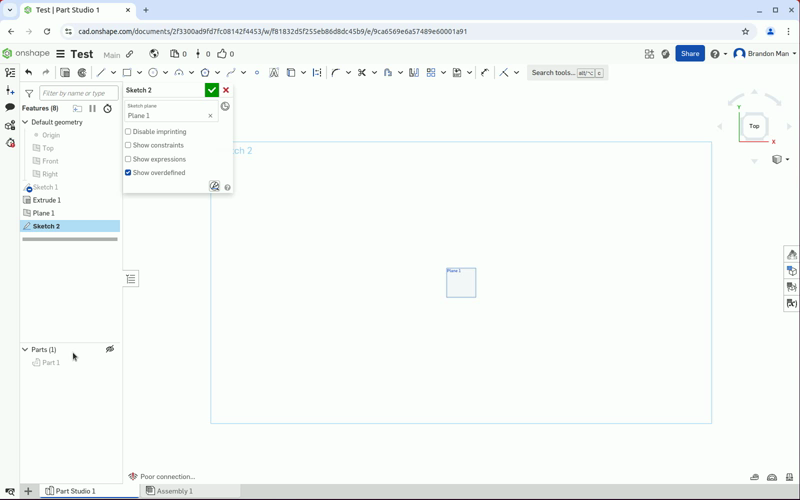
key_down(shift)
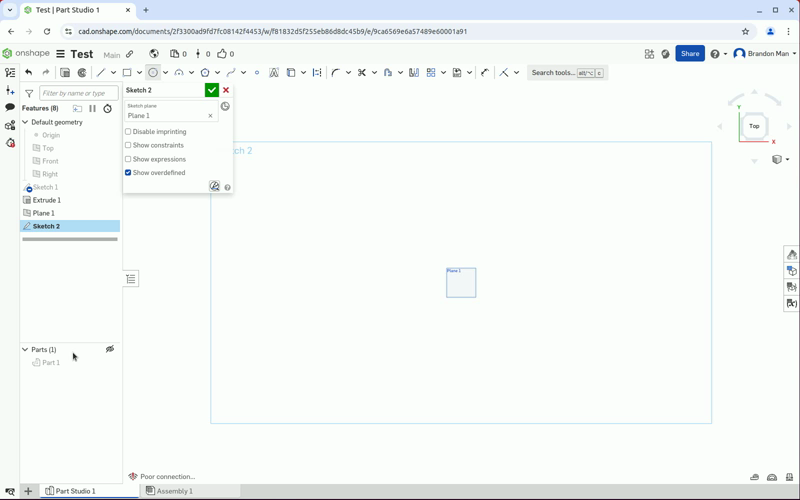
mouse_move(460, 282)
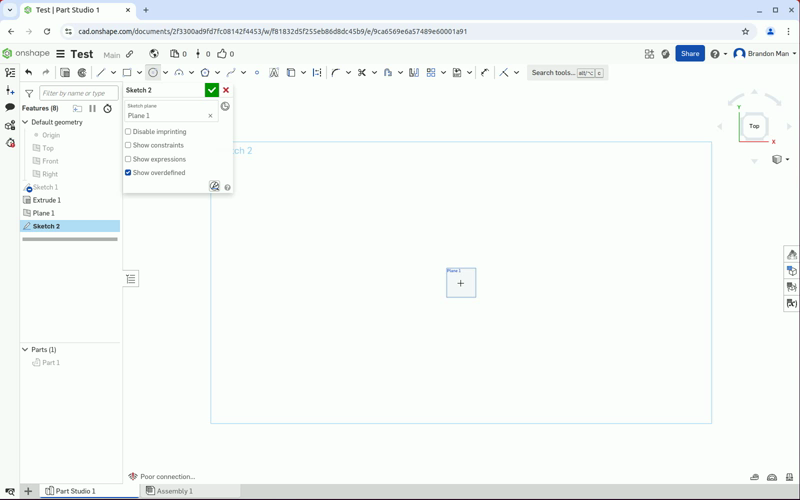
click(460, 282)
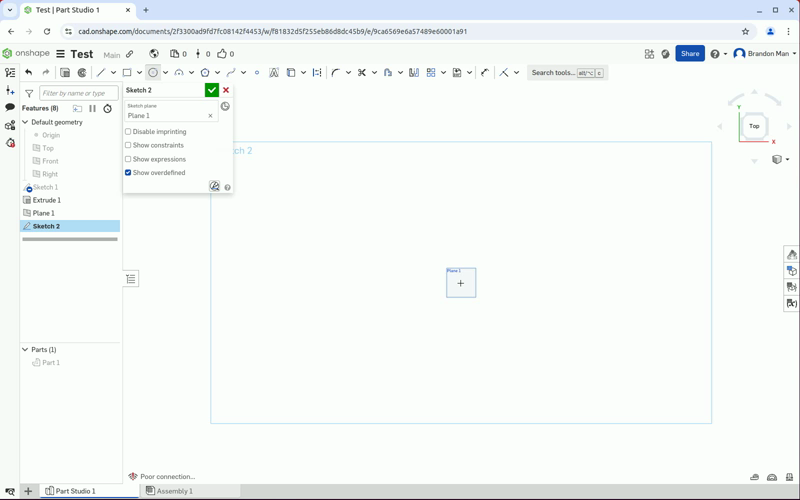
key_up(shift)
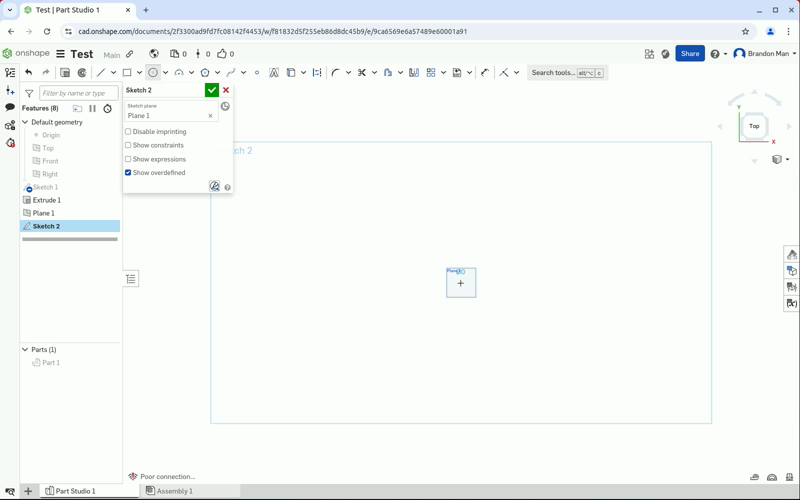
mouse_move(467, 282)
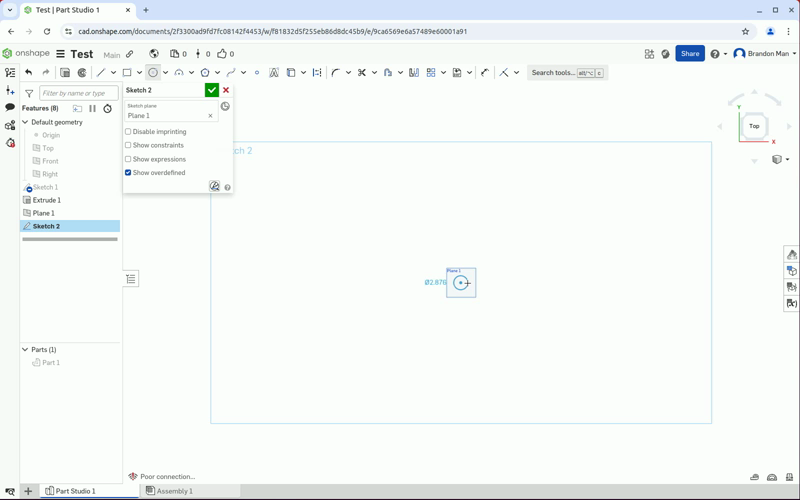
click(467, 282)
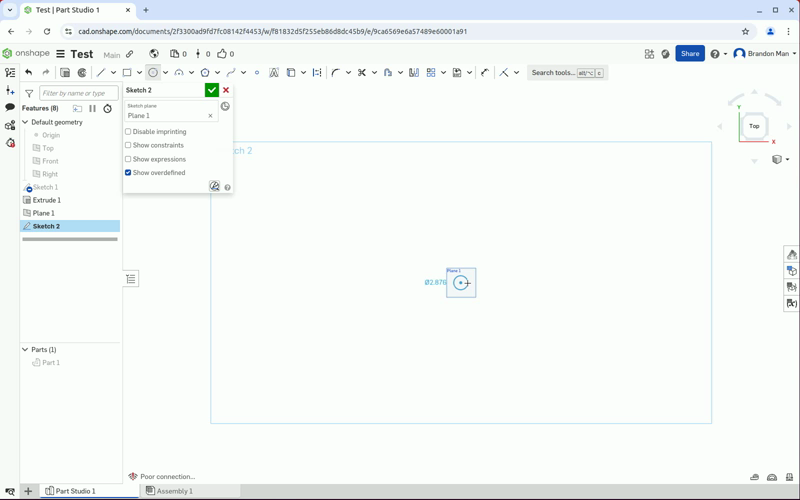
key(esc)
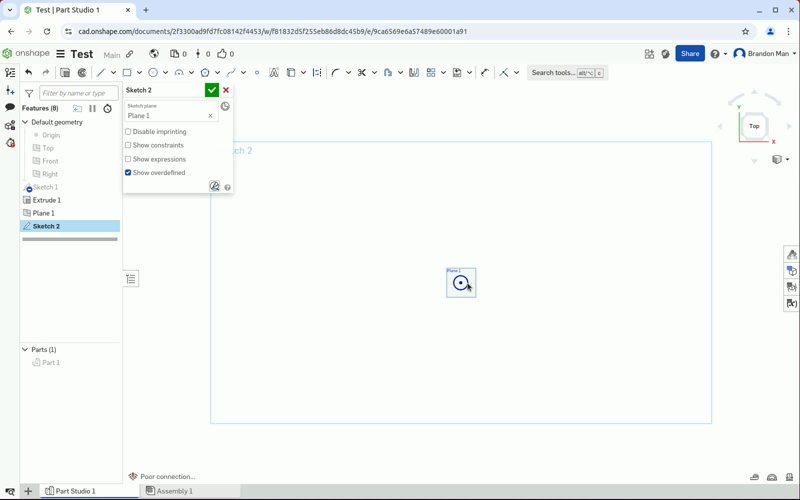
mouse_move(458, 283)
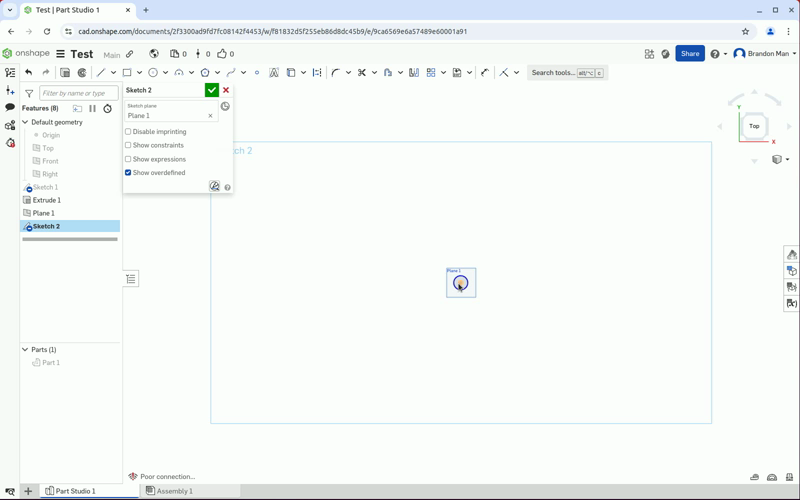
scroll(6)
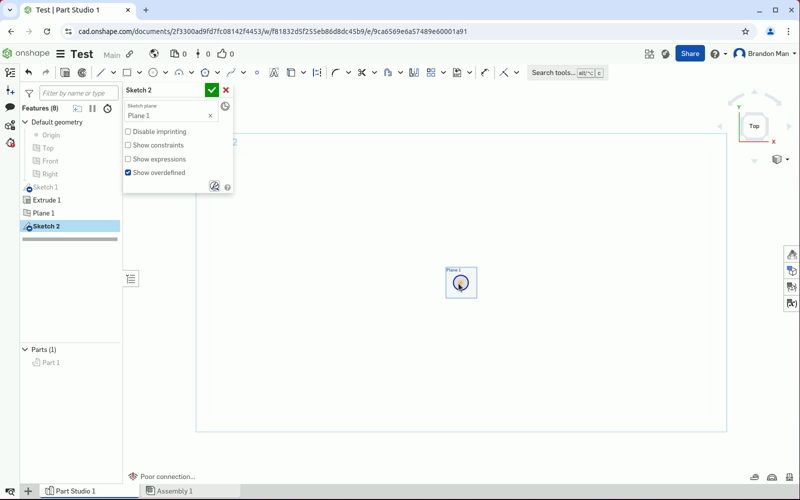
scroll(6)
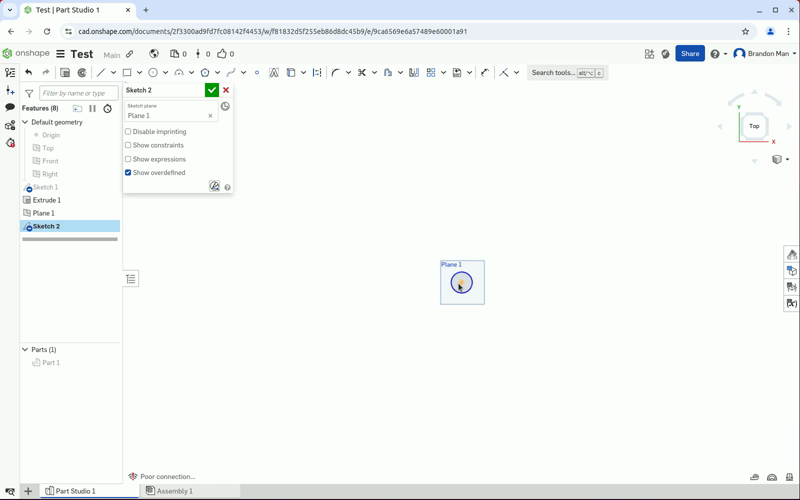
scroll(6)
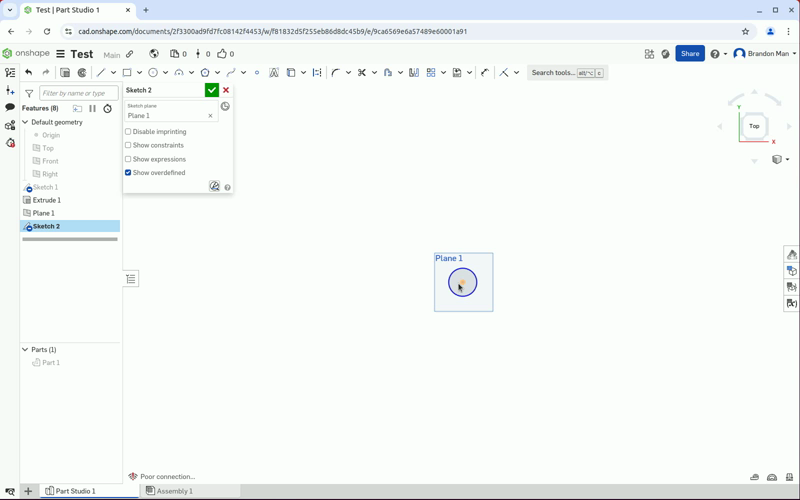
scroll(6)
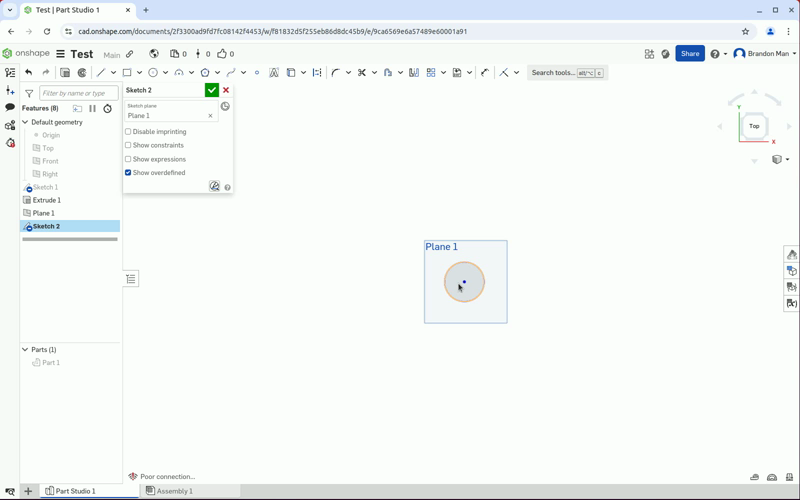
scroll(6)
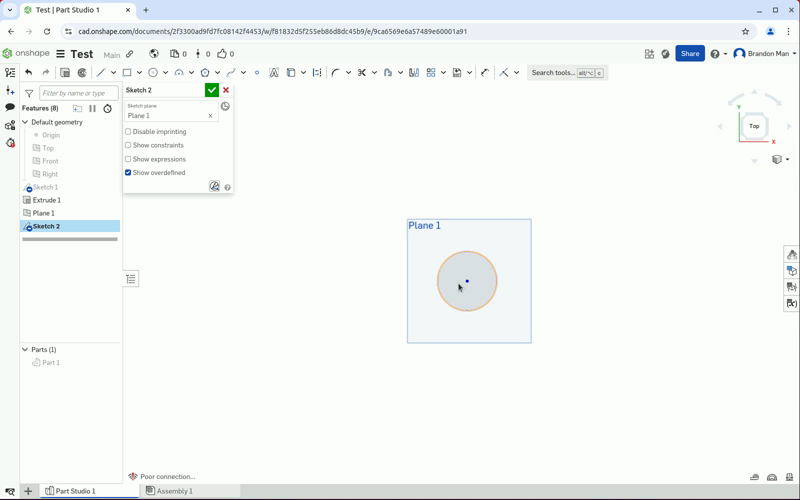
scroll(6)
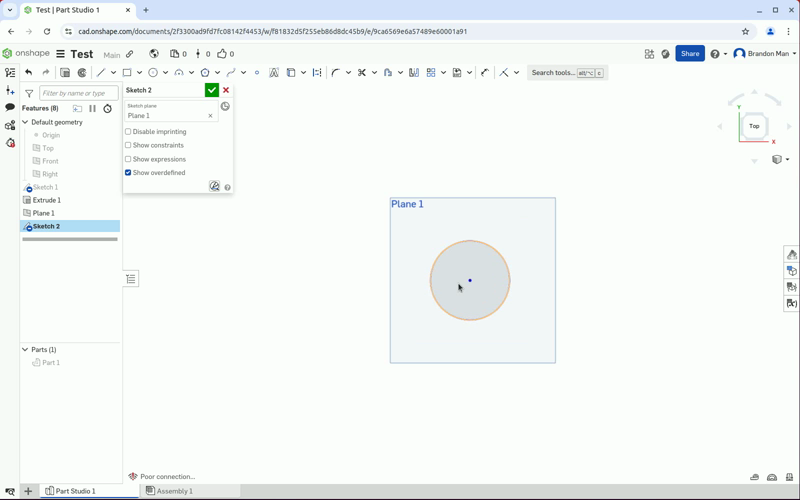
scroll(6)
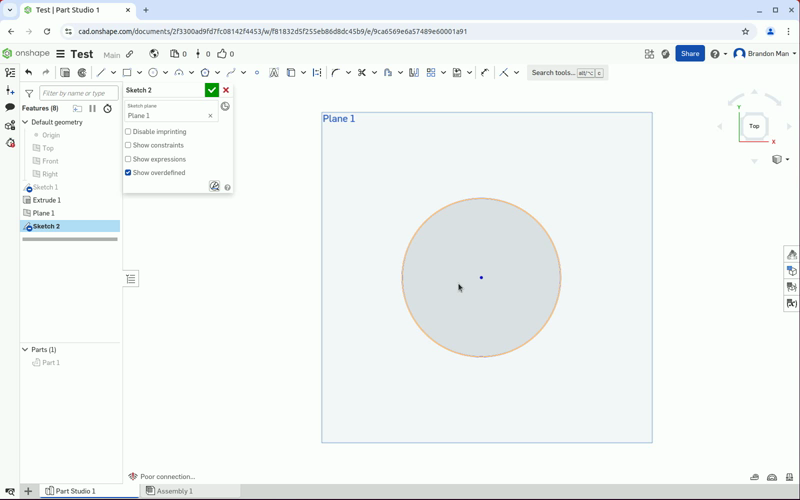
click(458, 283)
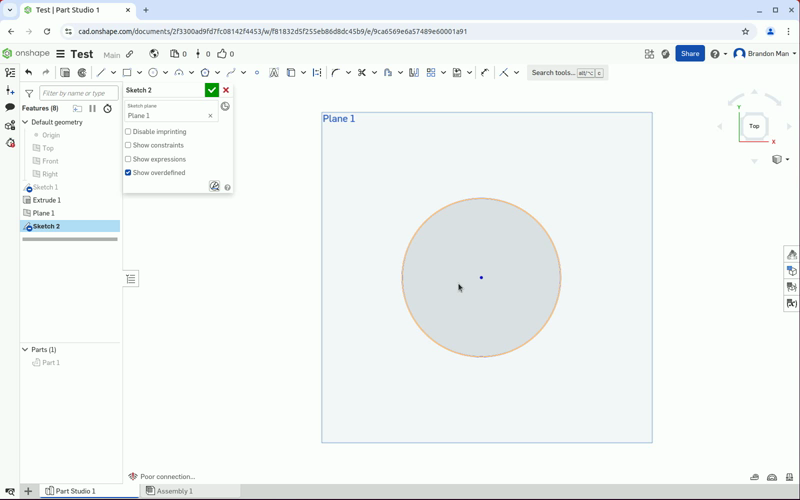
scroll(-6)
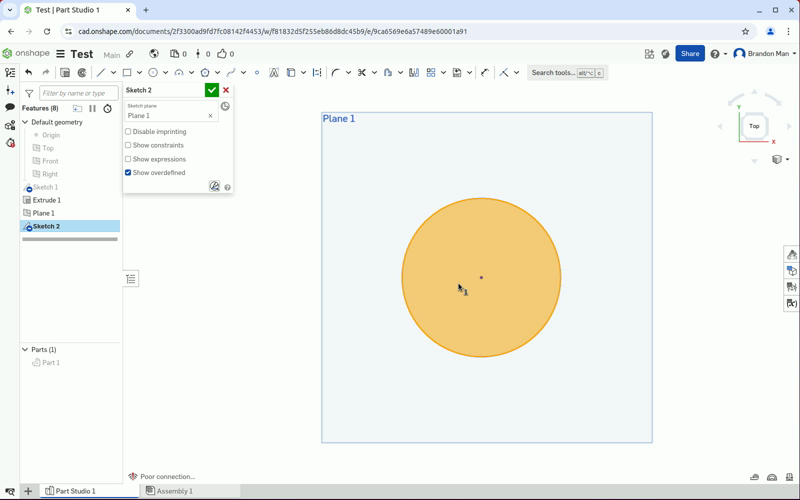
scroll(-6)
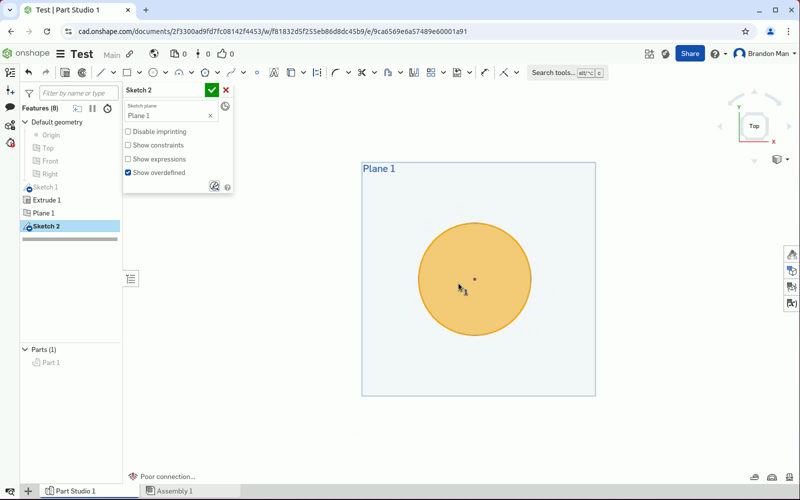
scroll(-6)
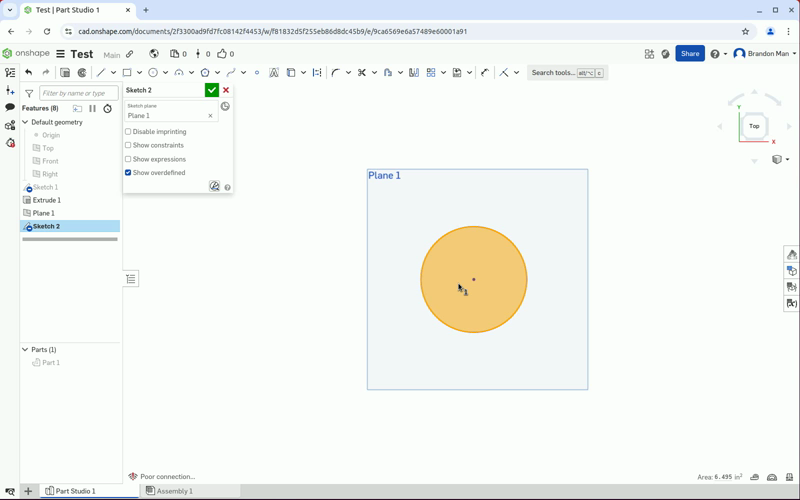
scroll(-6)
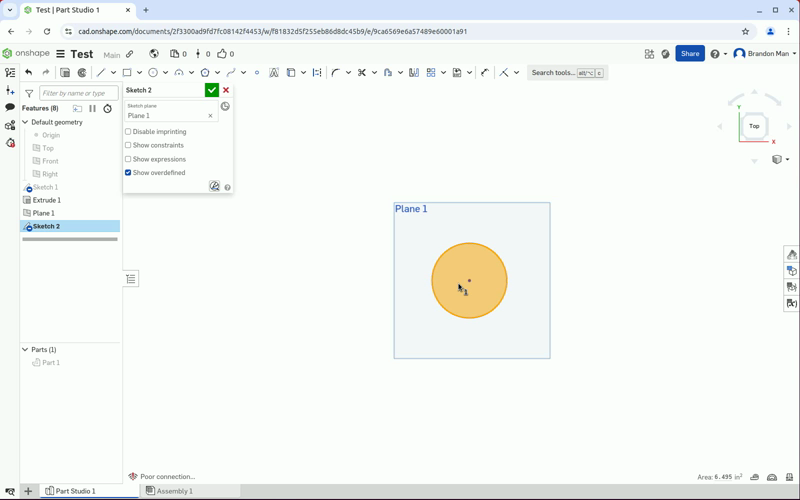
scroll(-6)
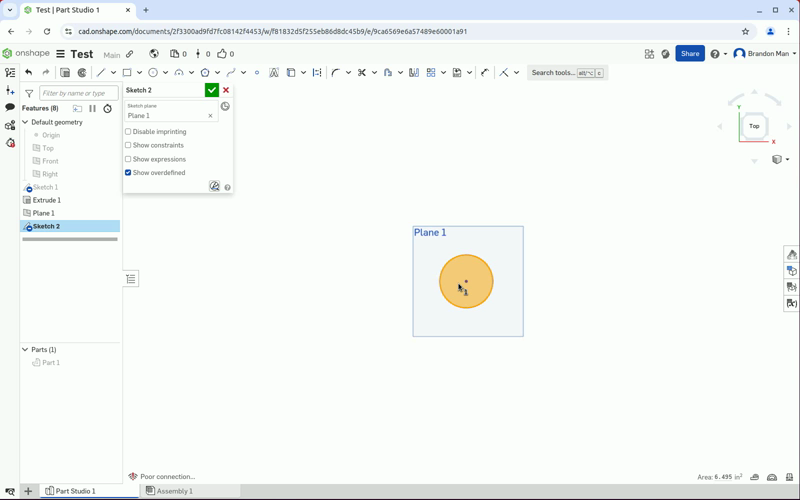
scroll(-6)
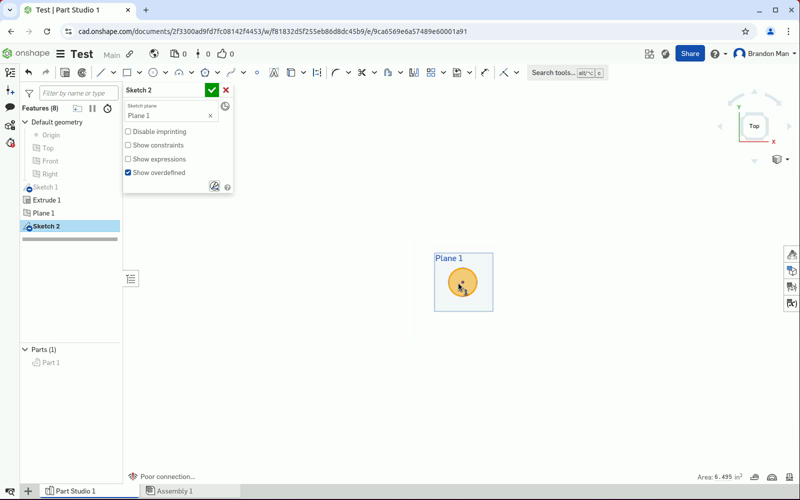
scroll(-6)
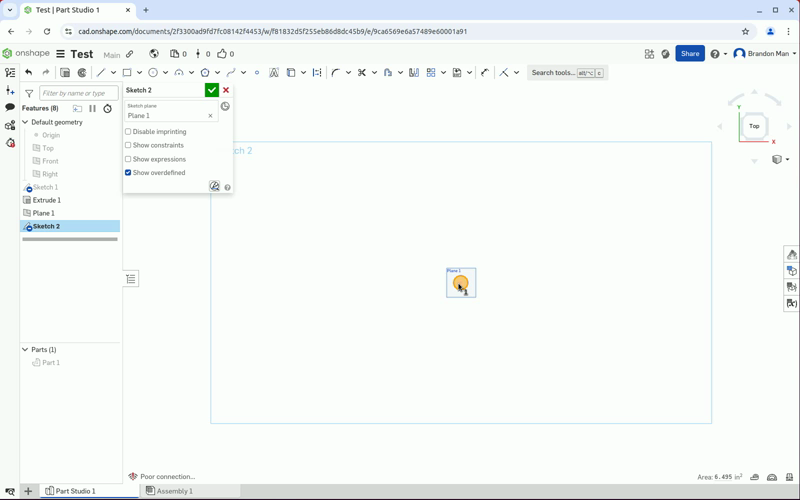
mouse_move(73, 352)
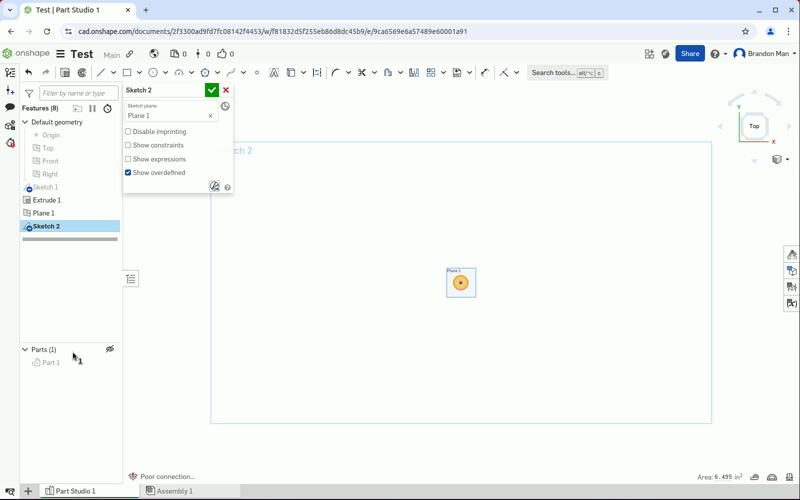
key(shift+y)
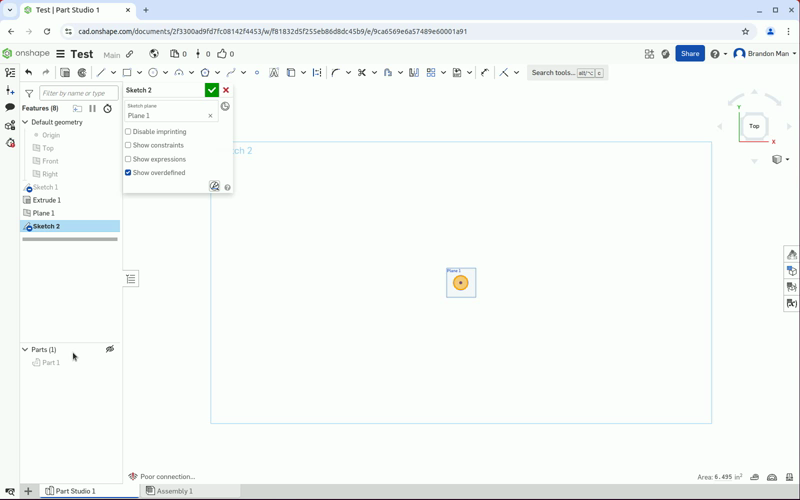
key(shift+e)
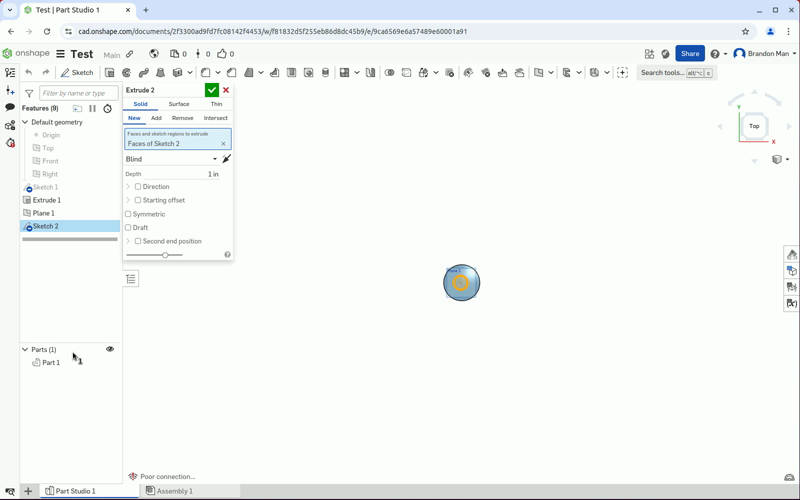
mouse_move(143, 106)
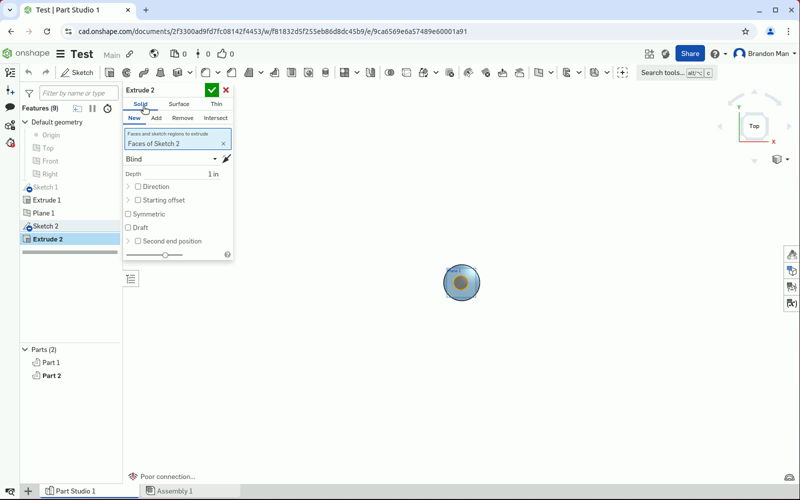
click(143, 106)
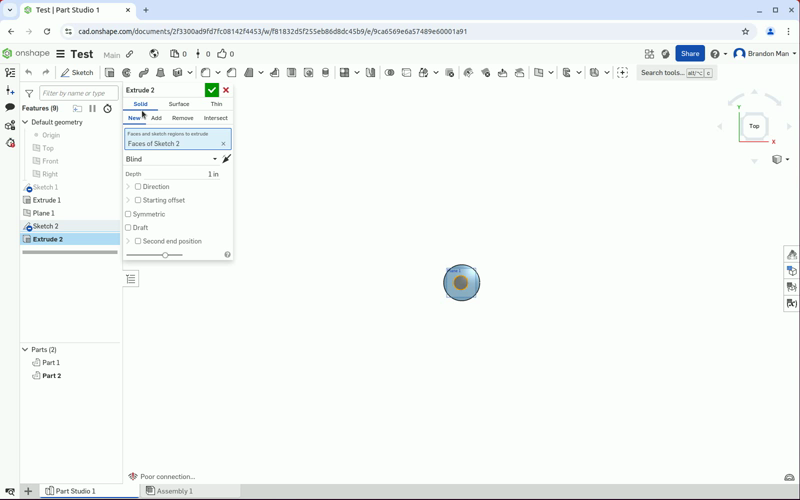
mouse_move(137, 120)
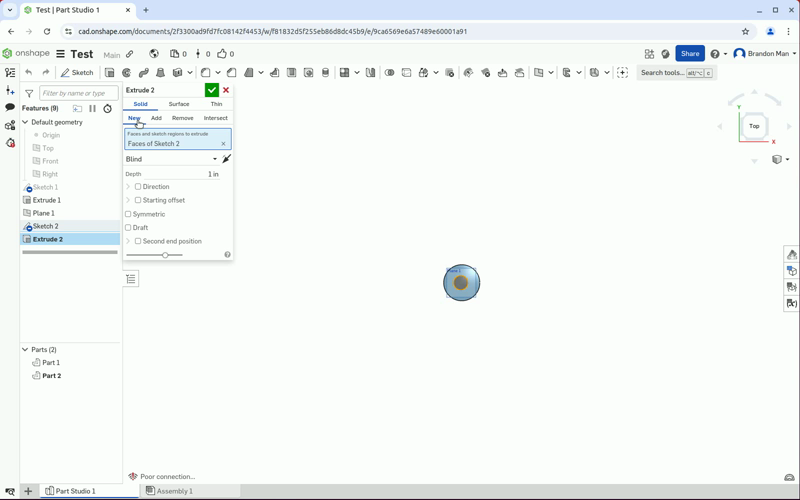
click(137, 120)
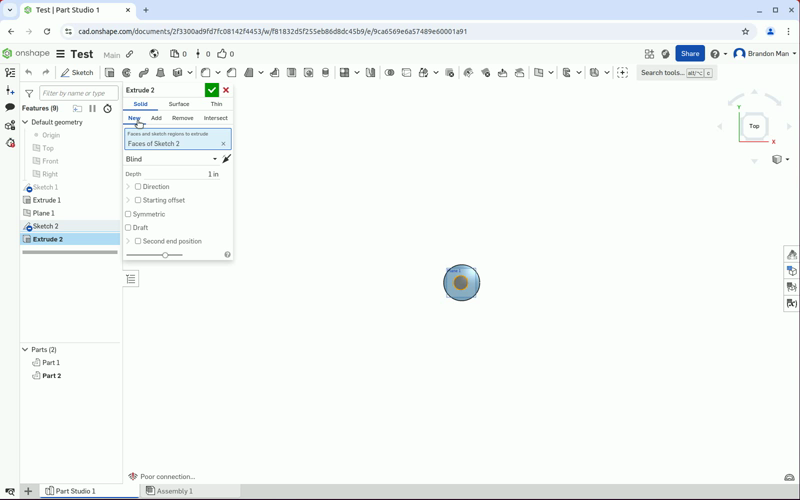
key(tab, 4)
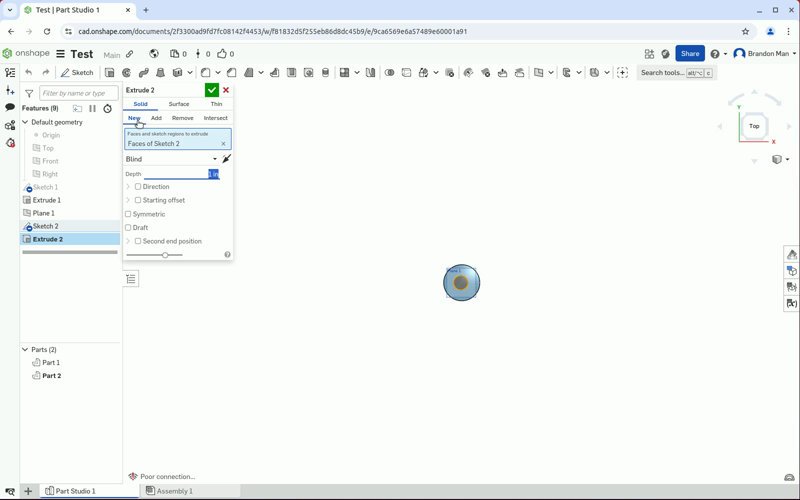
text(0.722)
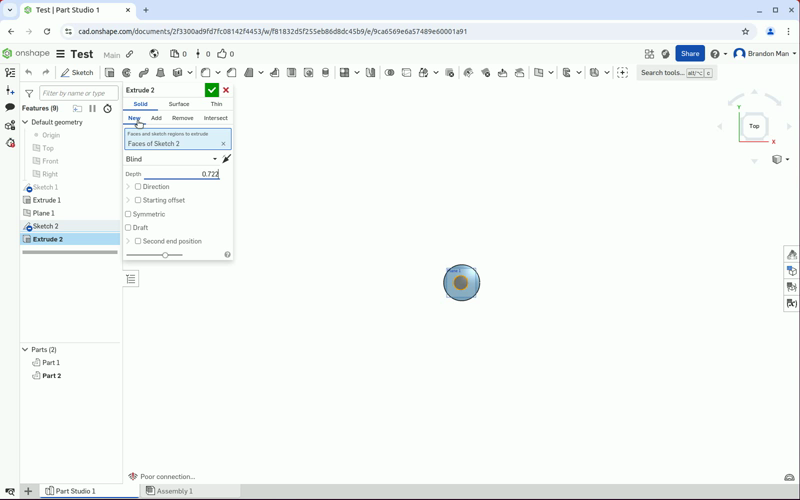
key(enter)
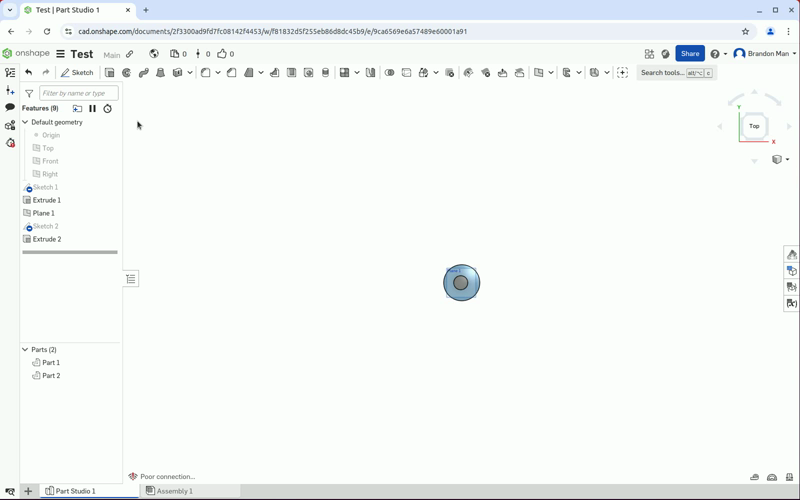
key(shift+h)
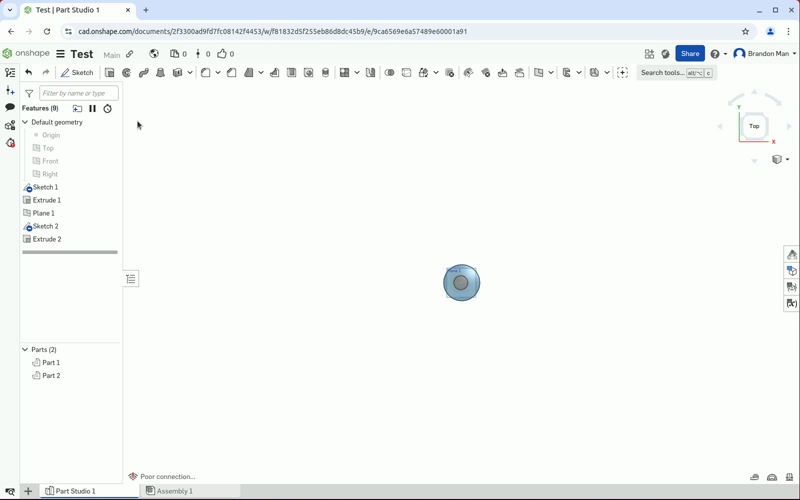
key(shift+h)
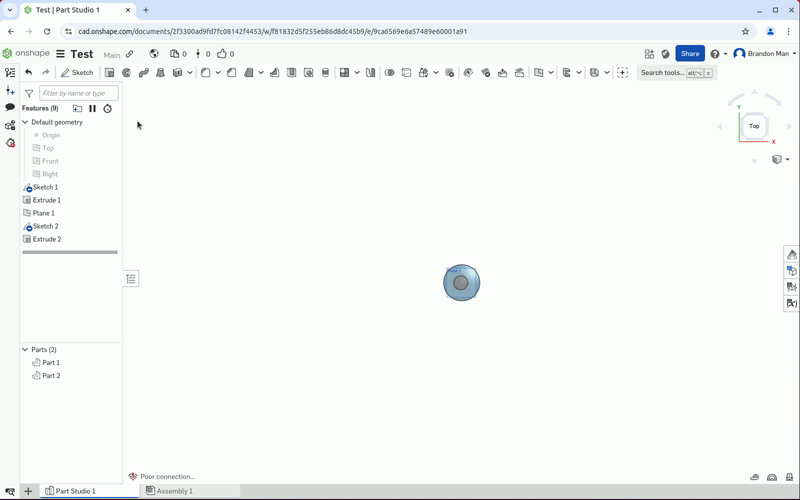
key(shift+7)
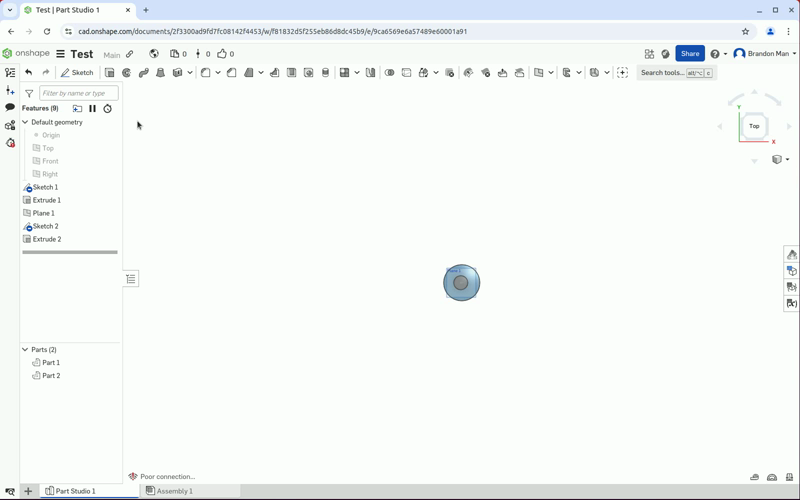
key(up, 3)
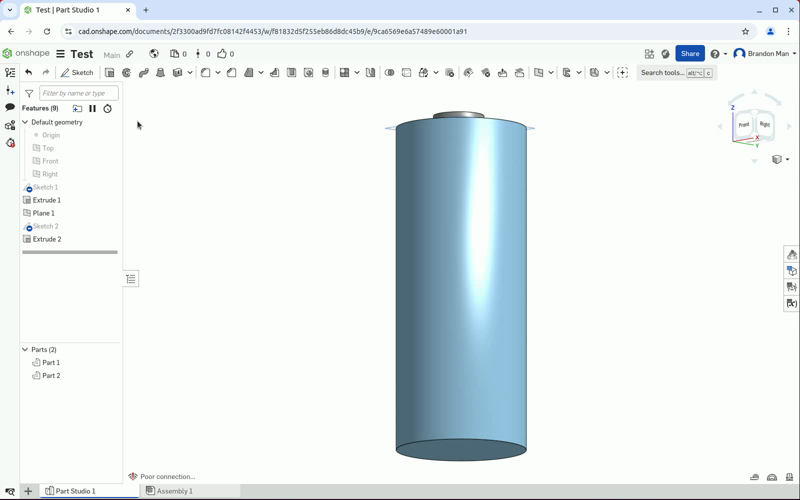
key(left, 3)
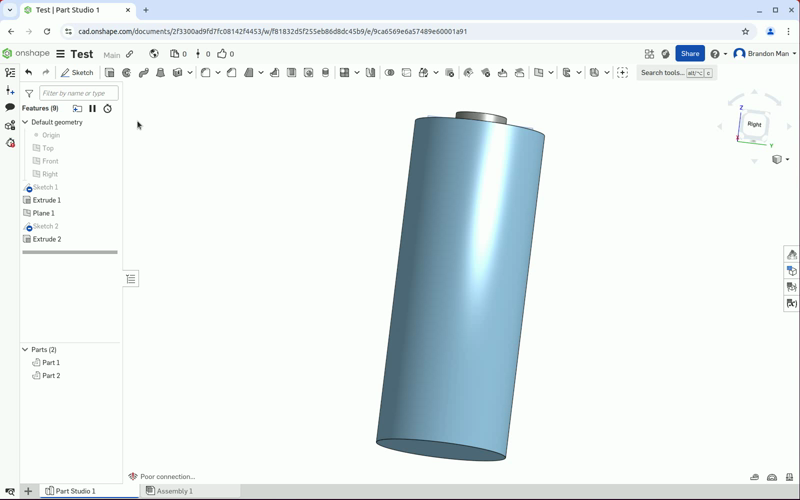
key(right, 3)
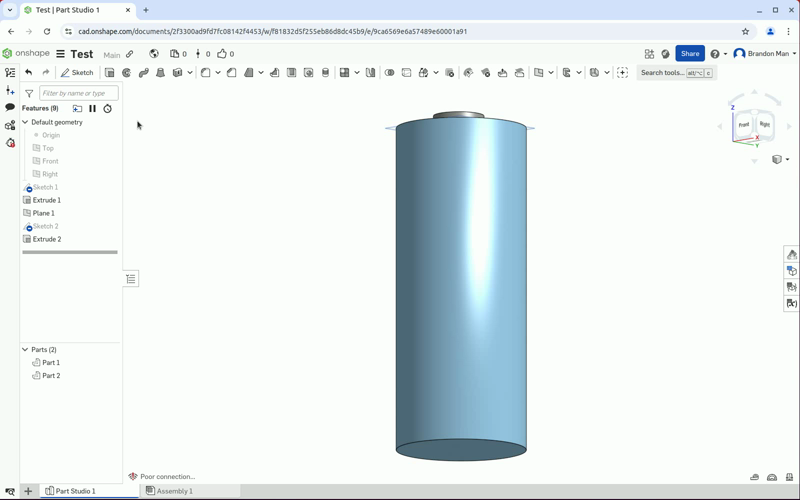
key(down, 3)
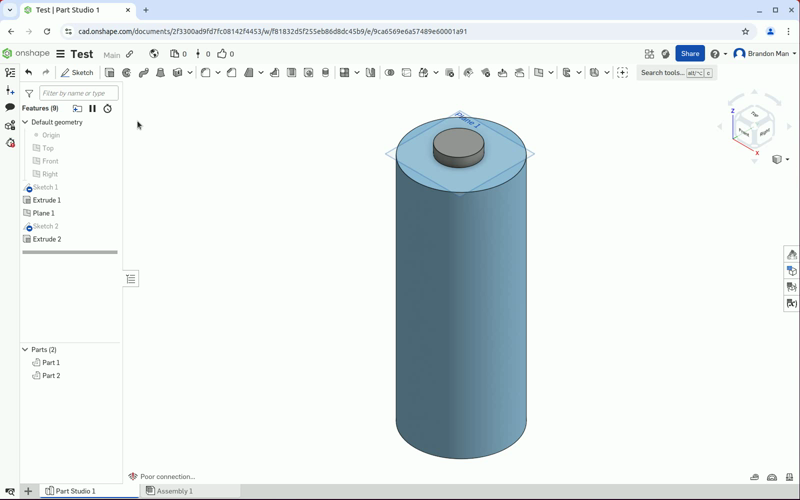
mouse_move(73, 189)
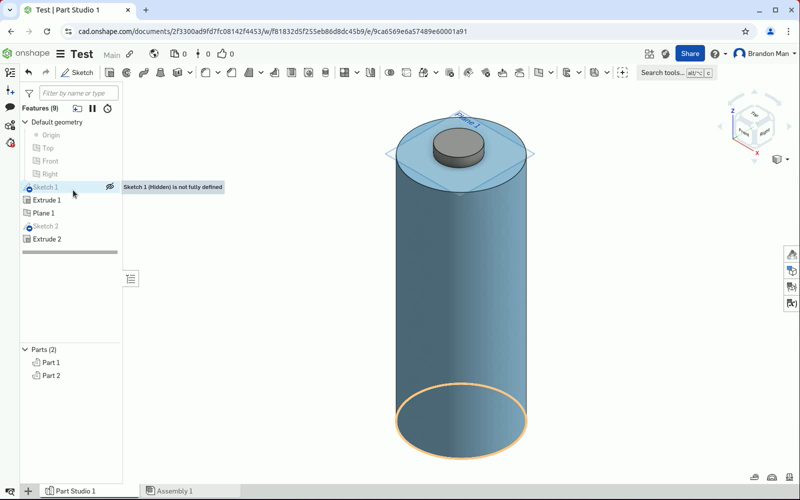
click(73, 189)